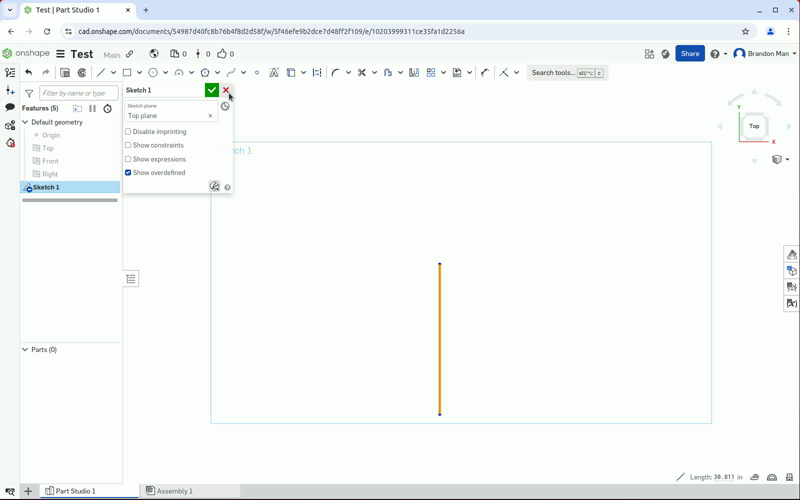
key(shift+h)
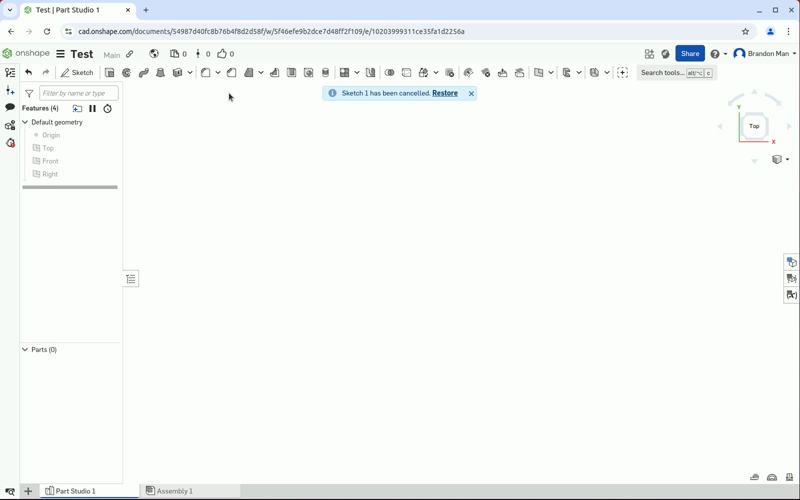
mouse_move(73, 352)
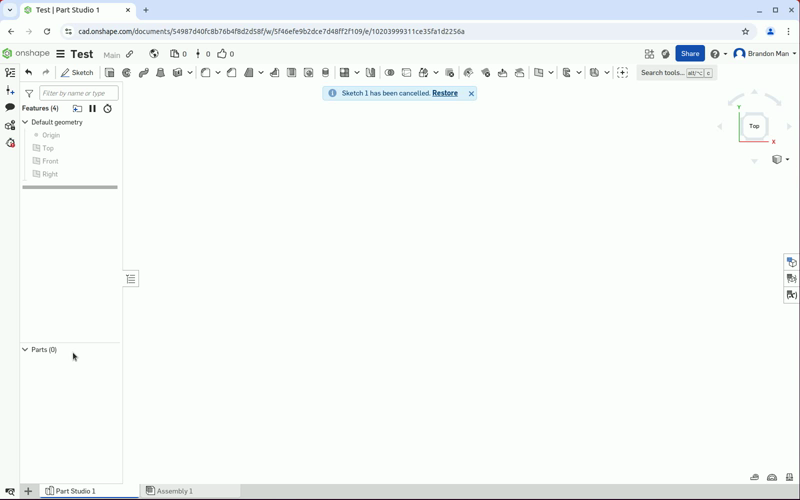
key(y)
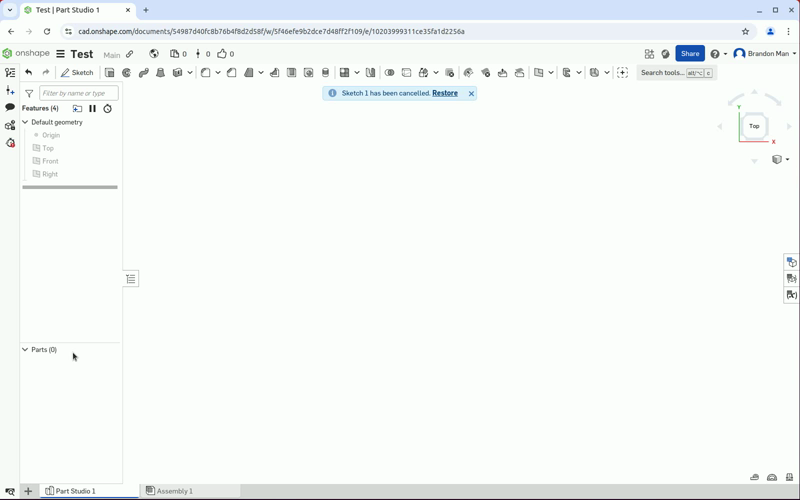
key(shift+p)
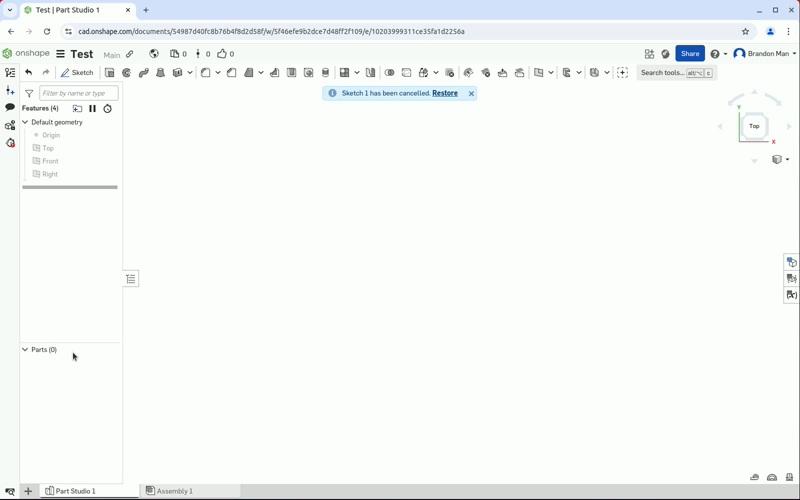
key(space)
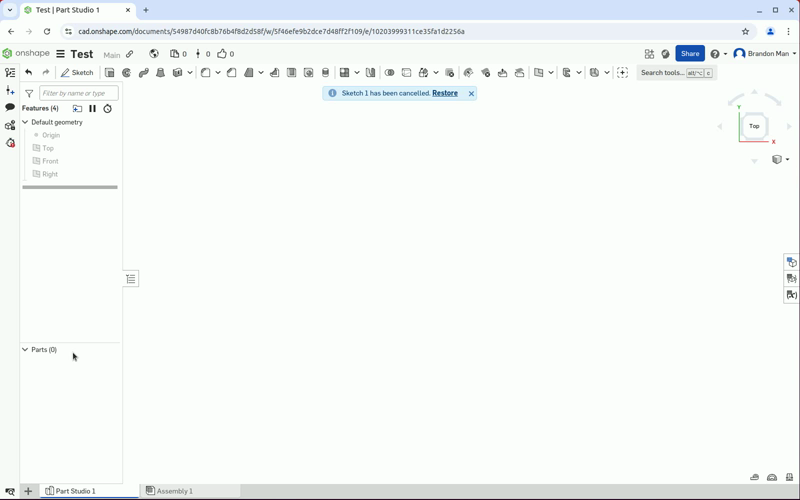
key_down(shift)
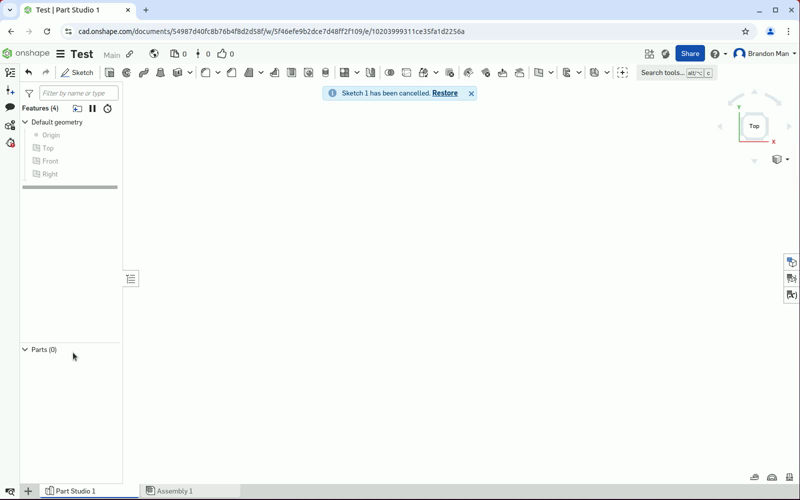
key(up)
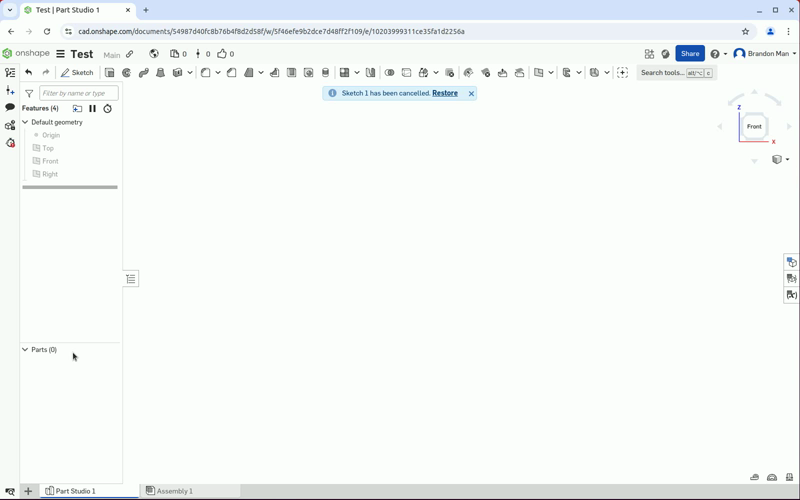
key_up(shift)
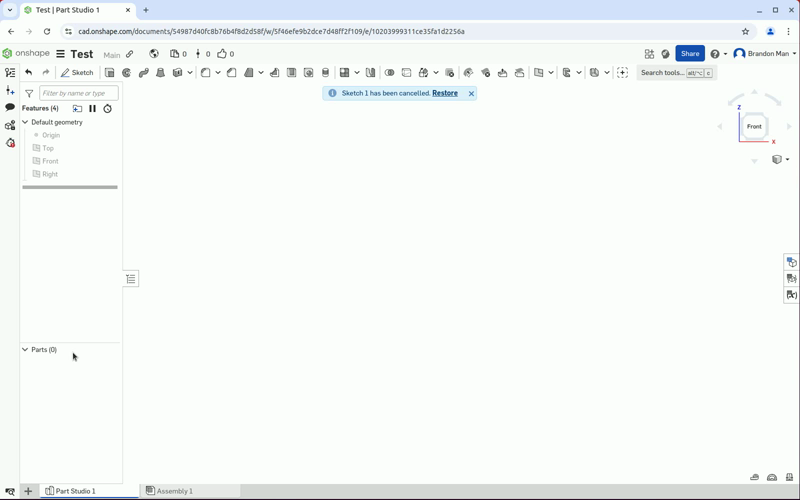
mouse_move(73, 352)
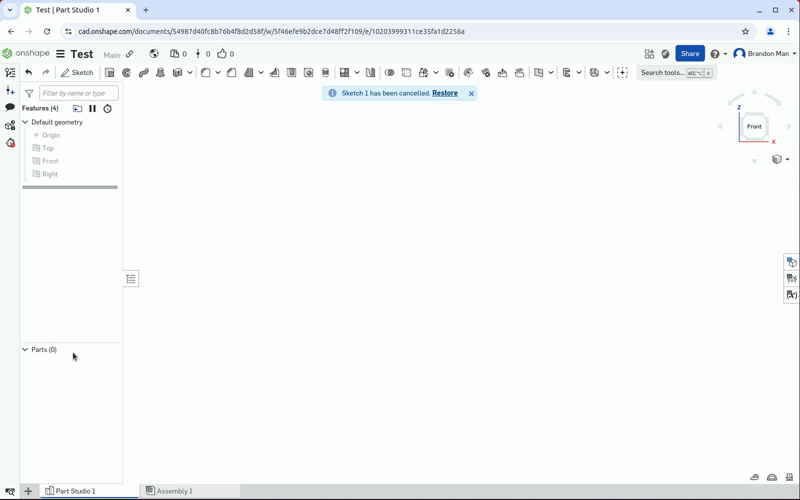
key(shift+y)
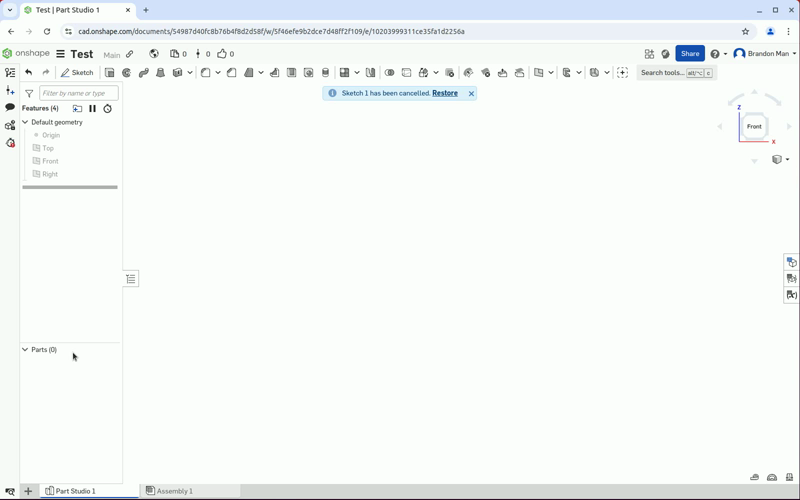
key(shift+s)
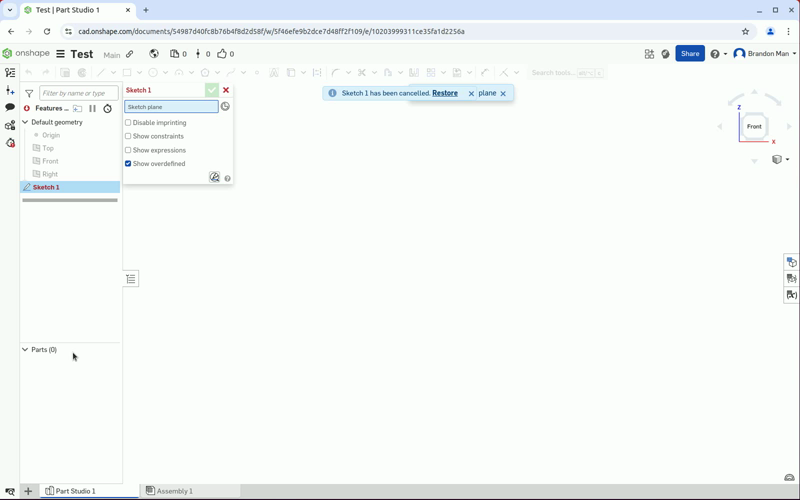
mouse_move(73, 163)
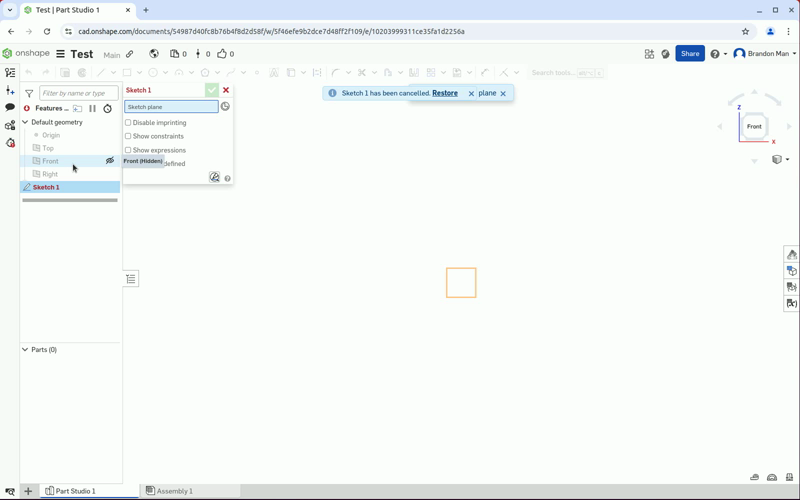
click(73, 163)
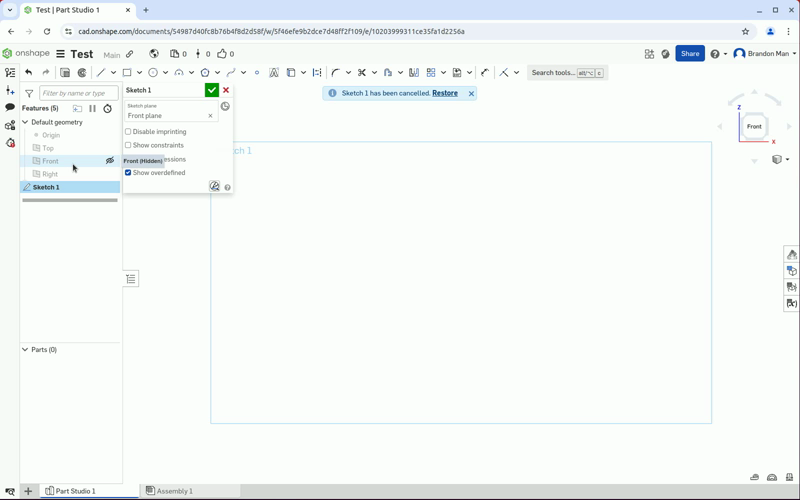
mouse_move(73, 352)
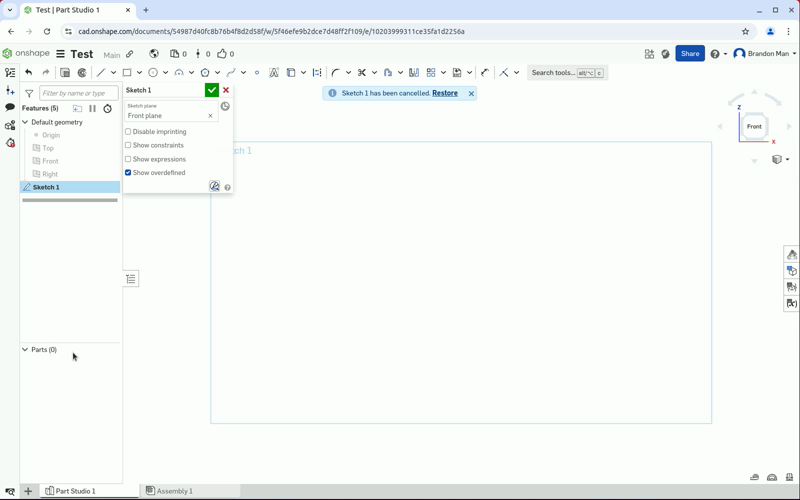
key(y)
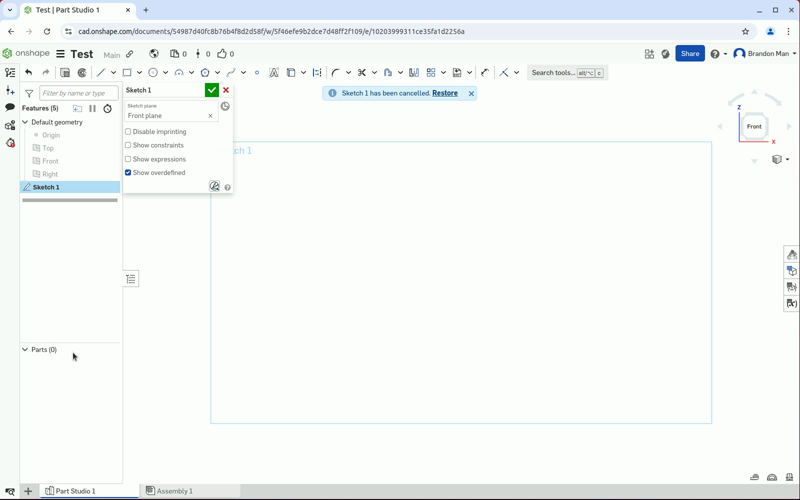
key(l)
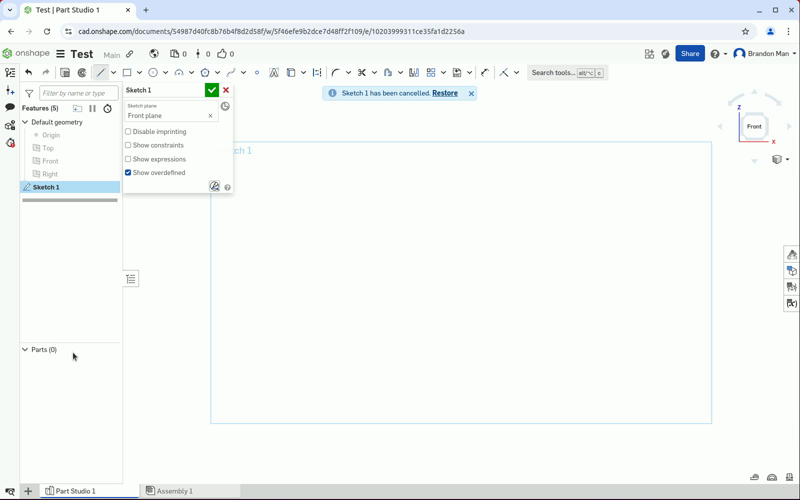
key_down(shift)
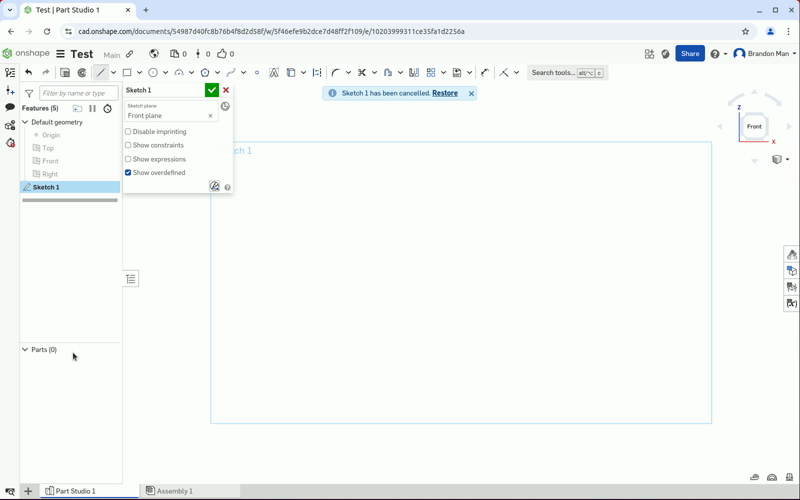
mouse_move(423, 292)
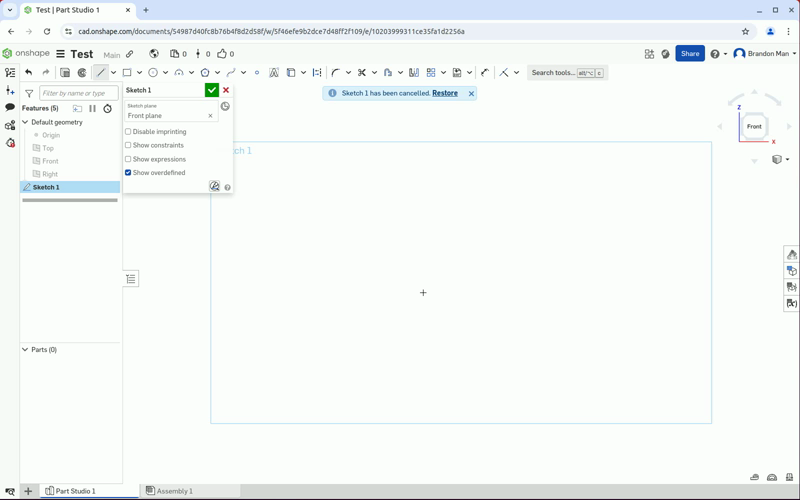
click(423, 292)
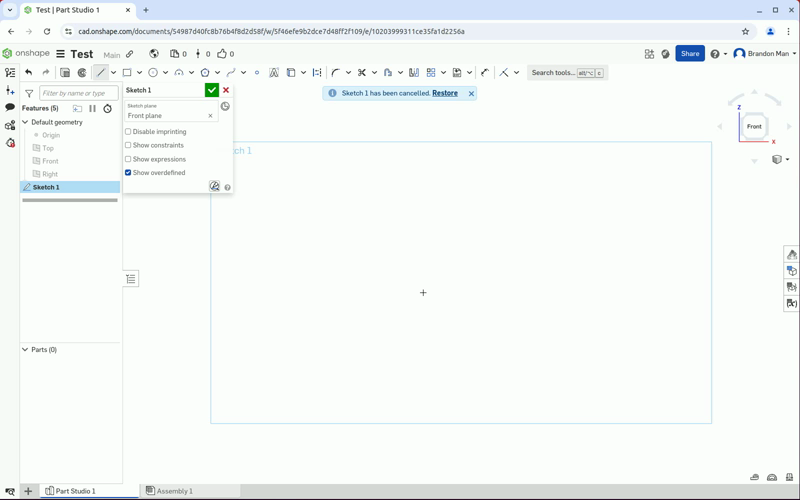
key_up(shift)
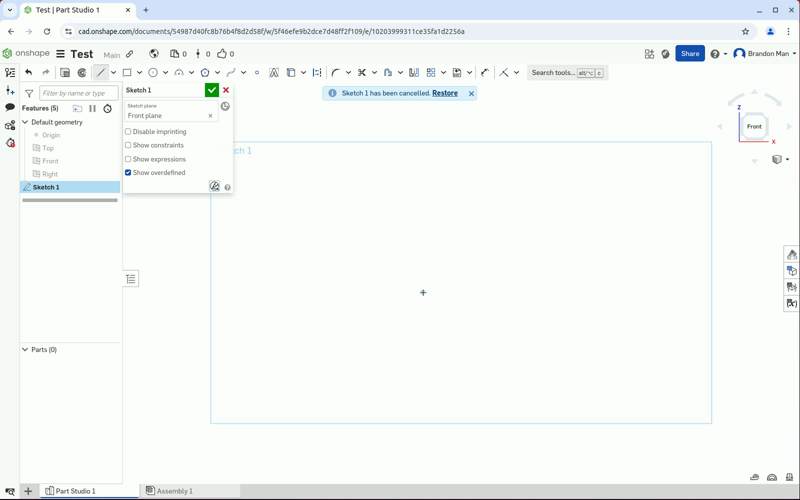
key_down(shift)
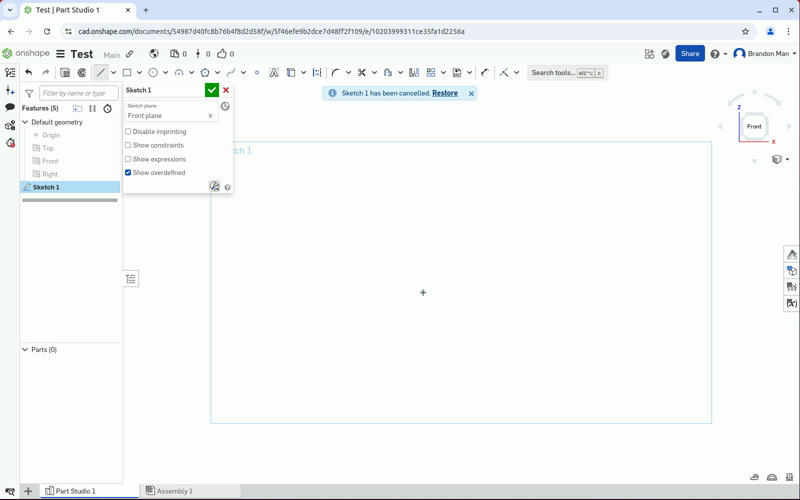
mouse_move(498, 292)
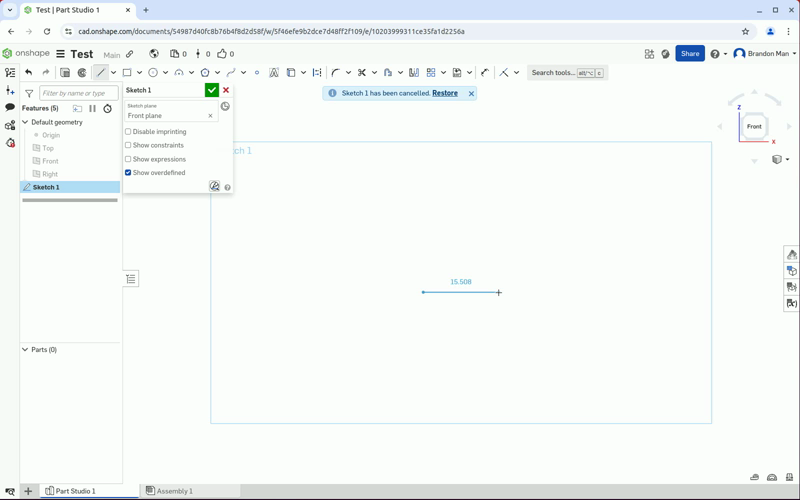
click(498, 292)
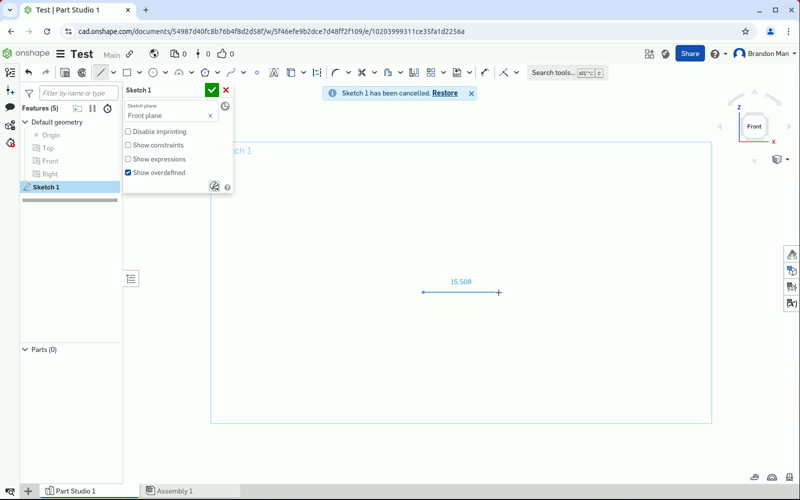
key_up(shift)
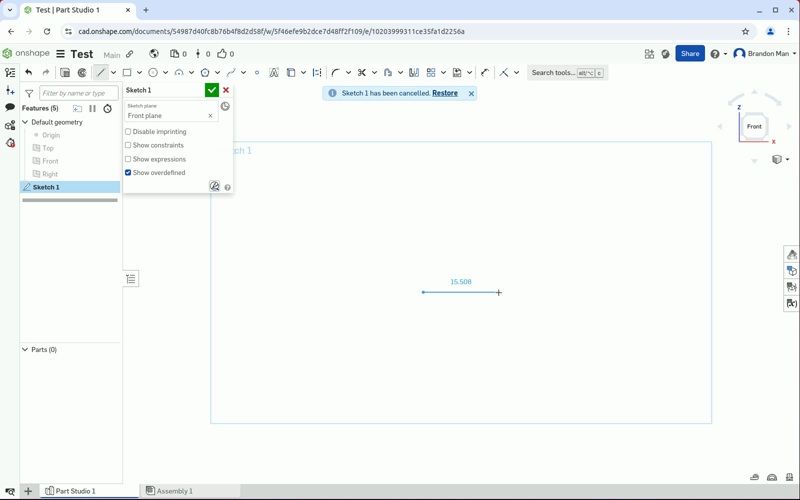
key_down(shift)
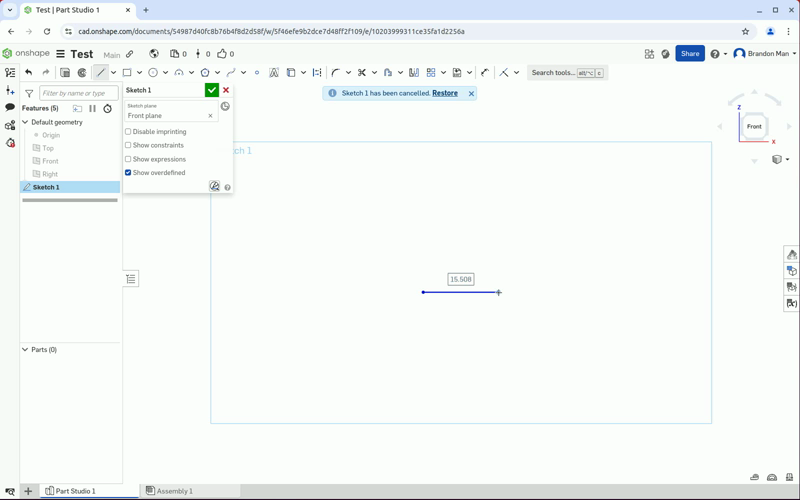
mouse_move(528, 292)
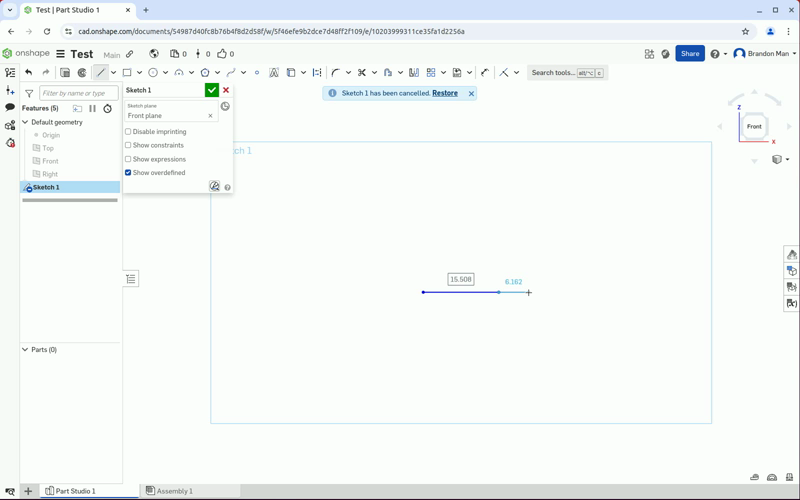
mouse_move(498, 273)
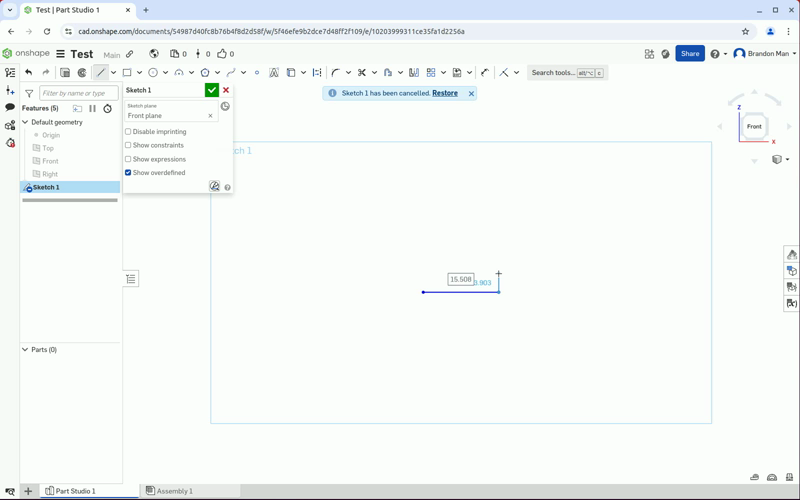
click(498, 273)
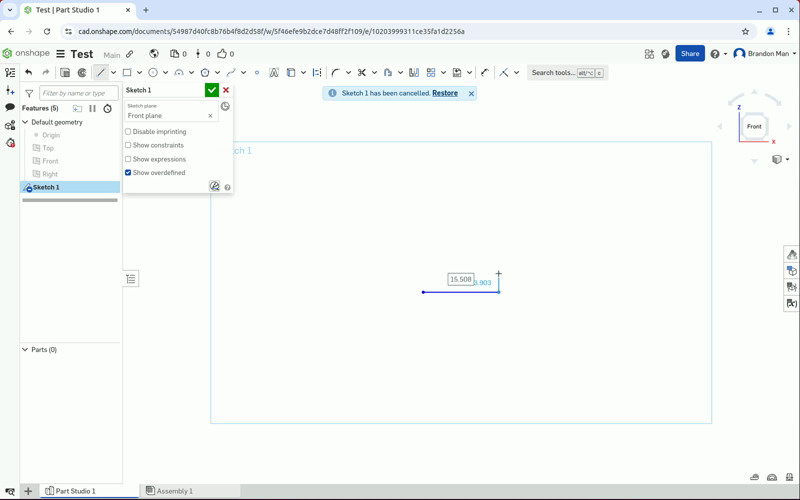
key_up(shift)
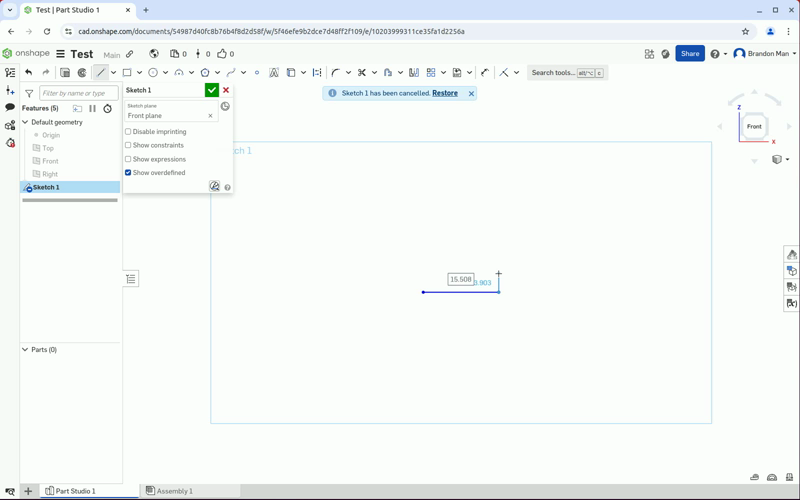
key_down(shift)
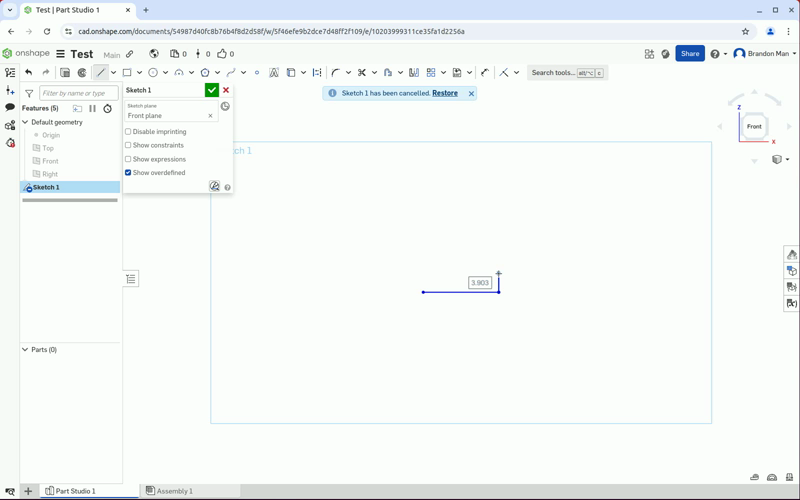
mouse_move(423, 273)
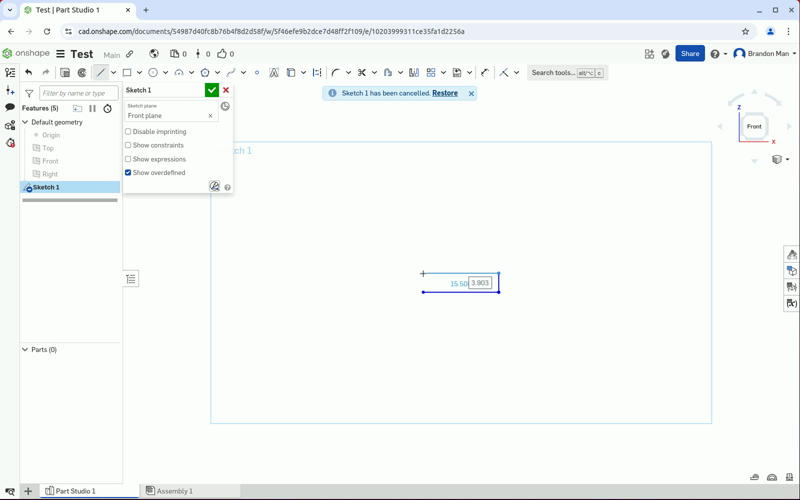
click(423, 273)
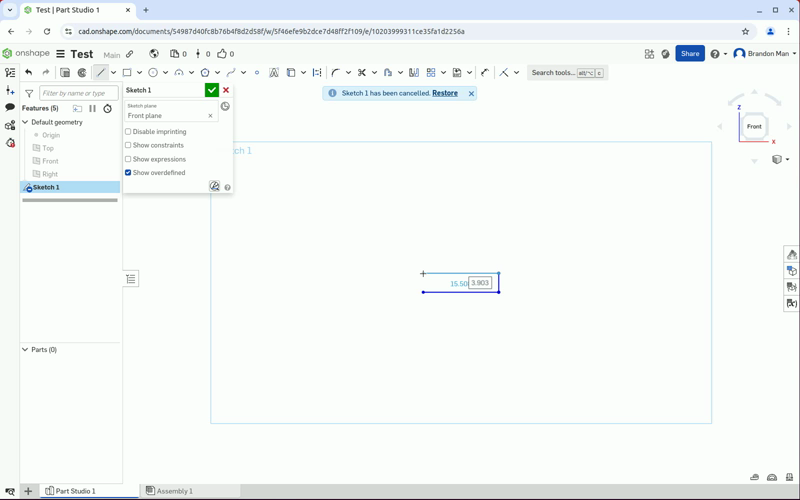
key_up(shift)
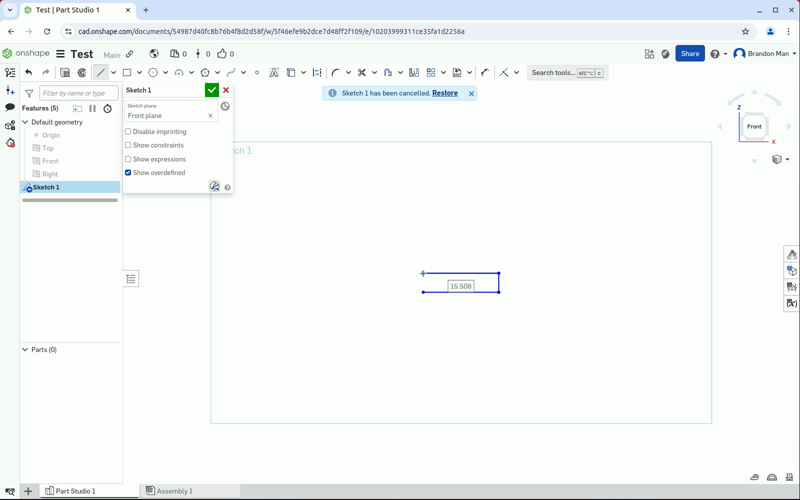
mouse_move(453, 273)
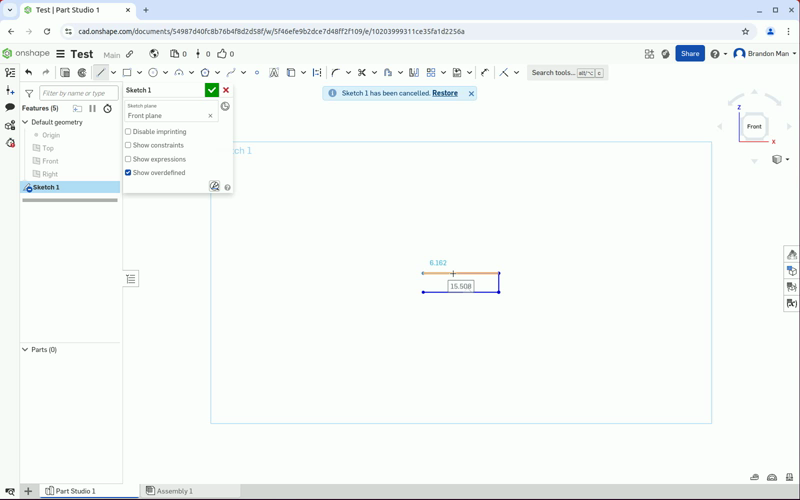
key_down(shift)
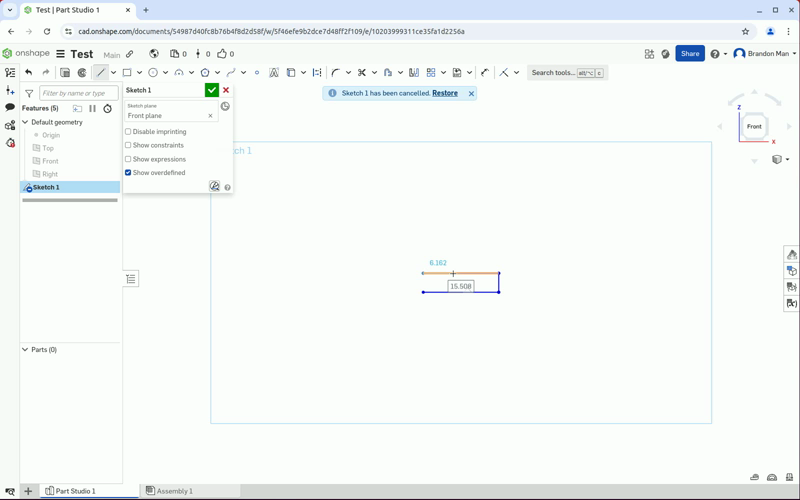
mouse_move(423, 292)
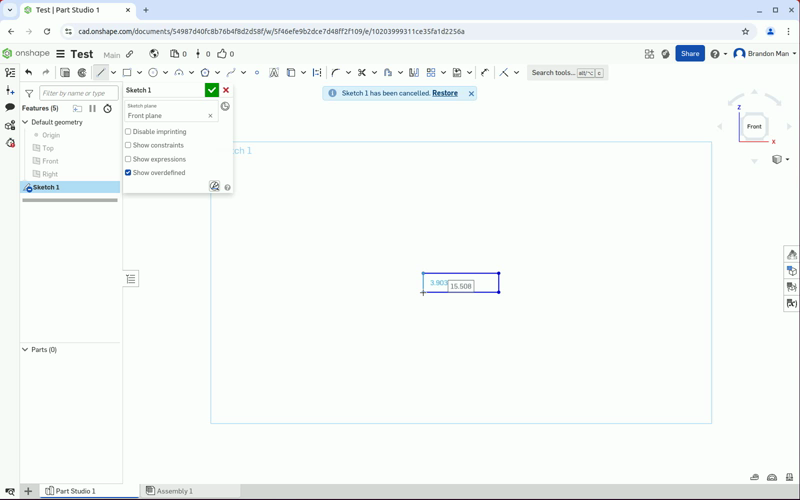
key_up(shift)
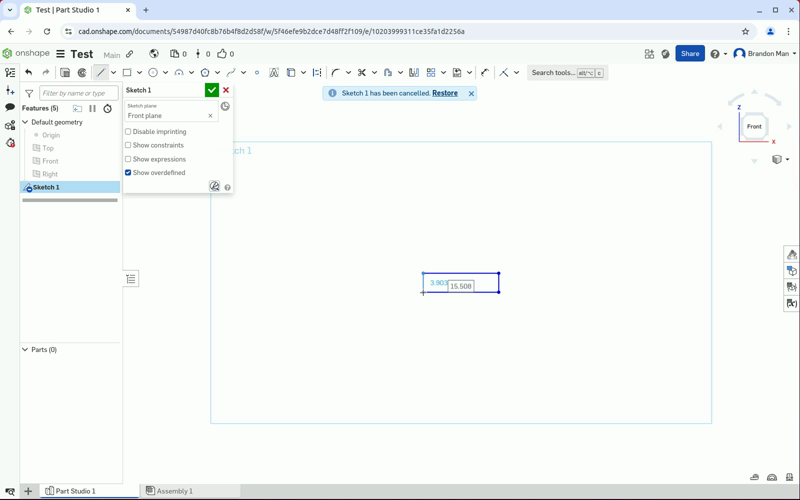
click(423, 292)
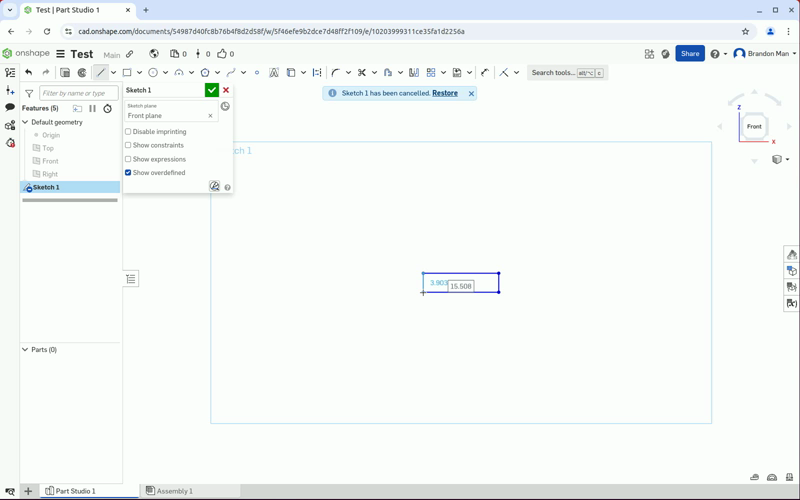
key(esc)
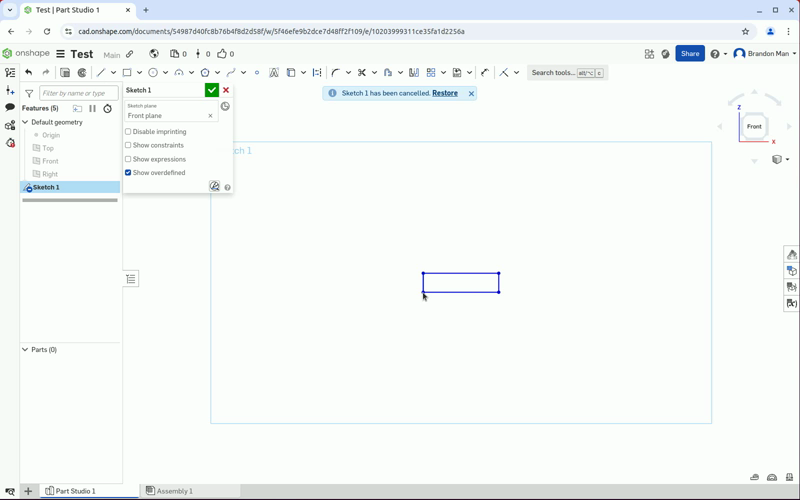
mouse_move(457, 284)
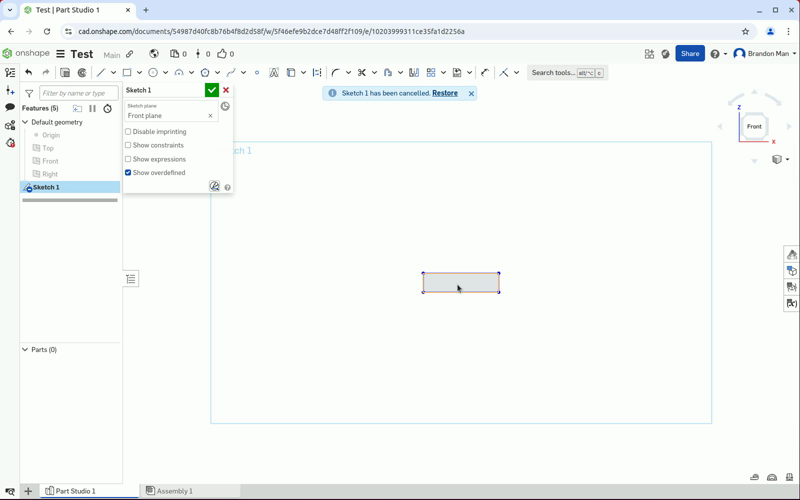
scroll(6)
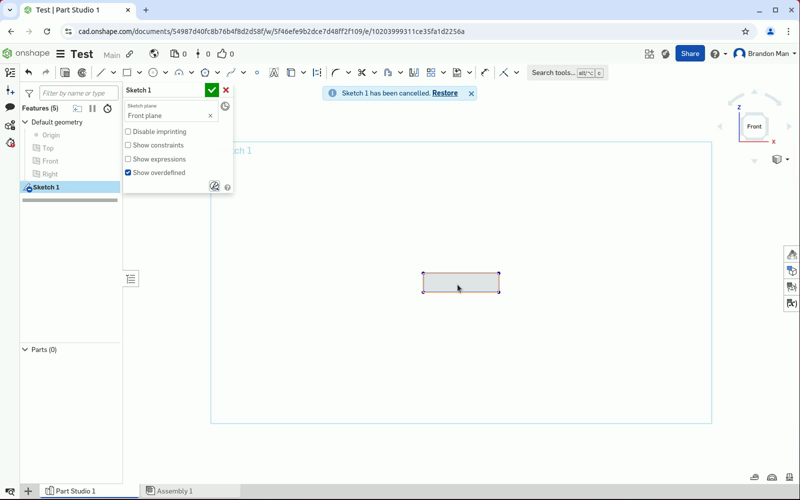
scroll(6)
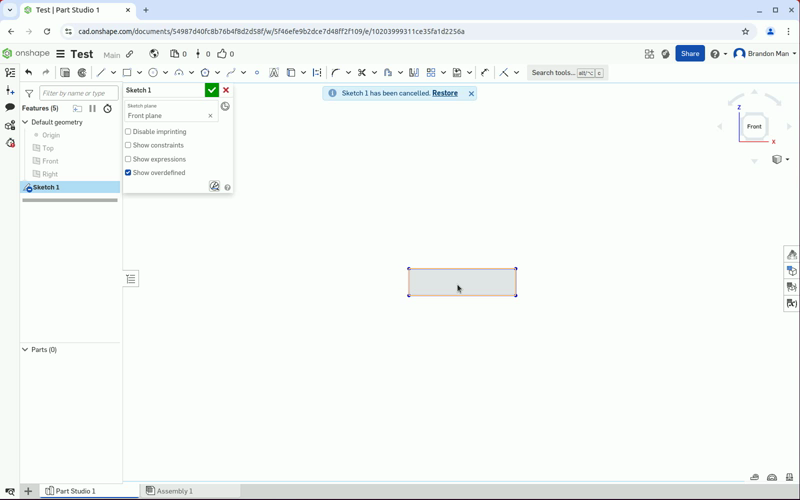
scroll(6)
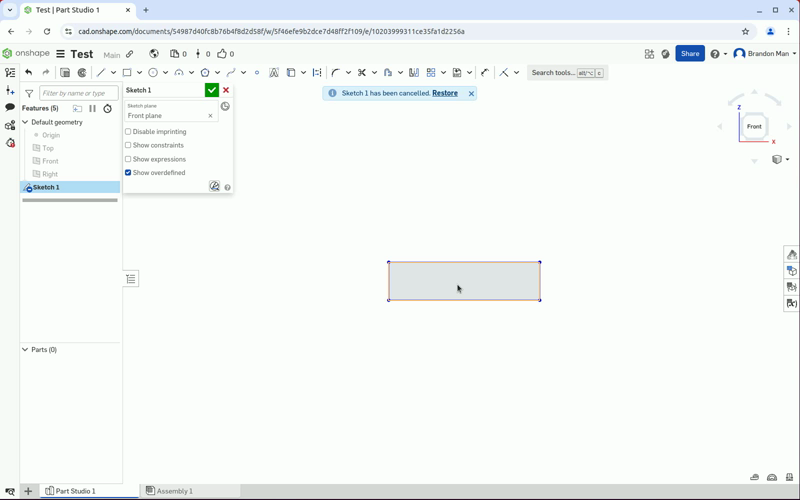
scroll(6)
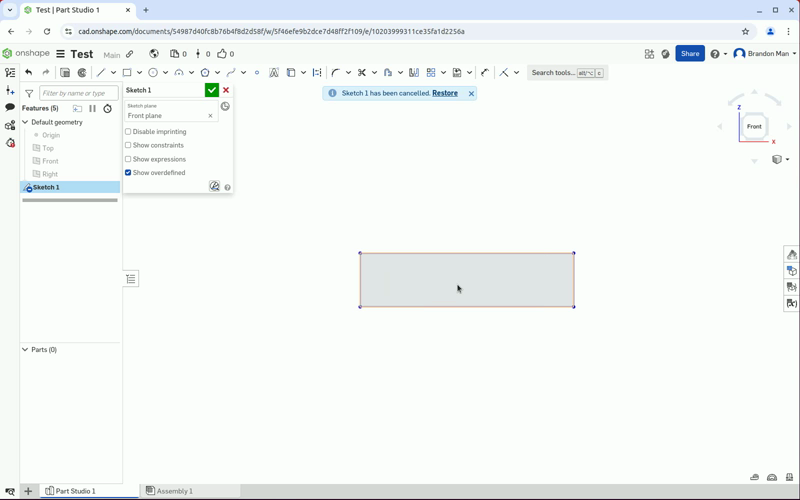
scroll(6)
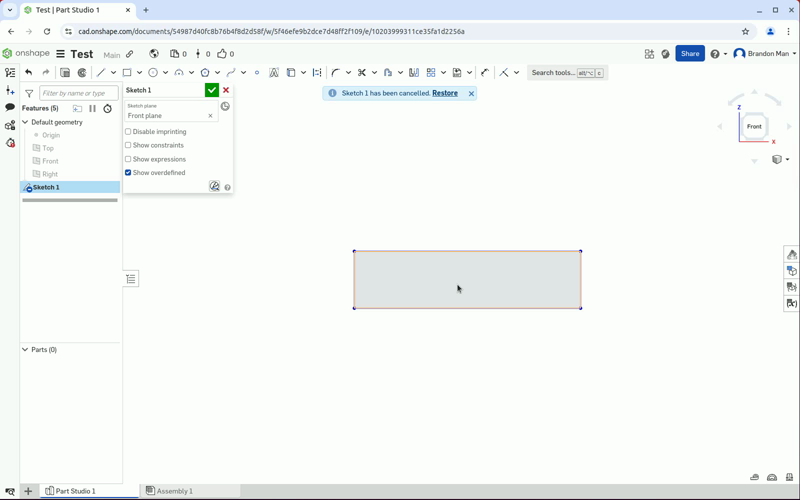
scroll(6)
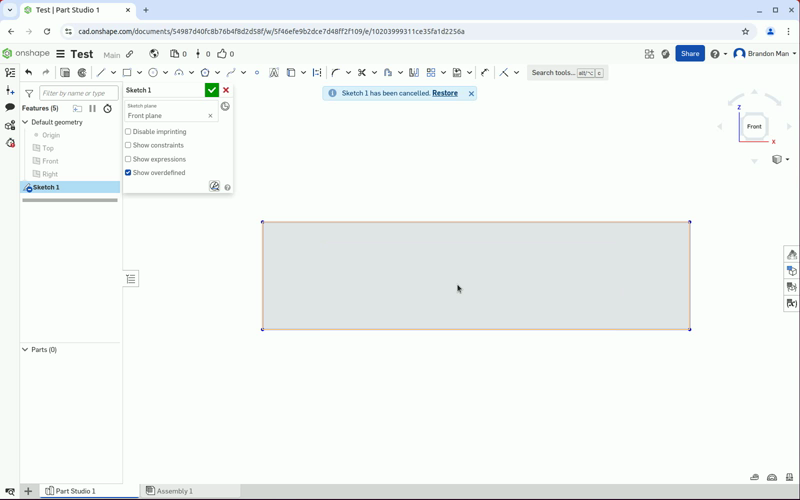
scroll(6)
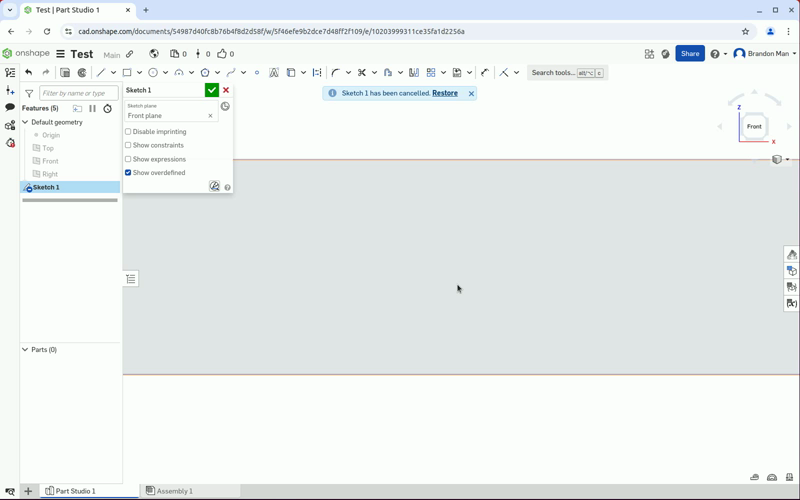
click(457, 284)
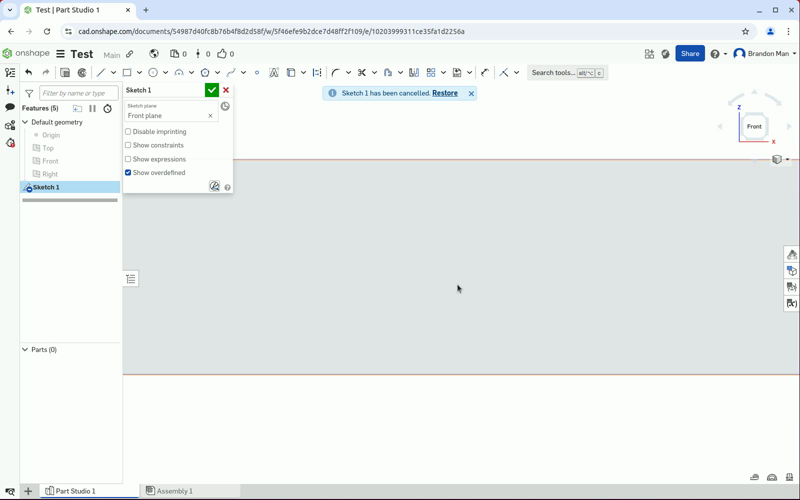
scroll(-6)
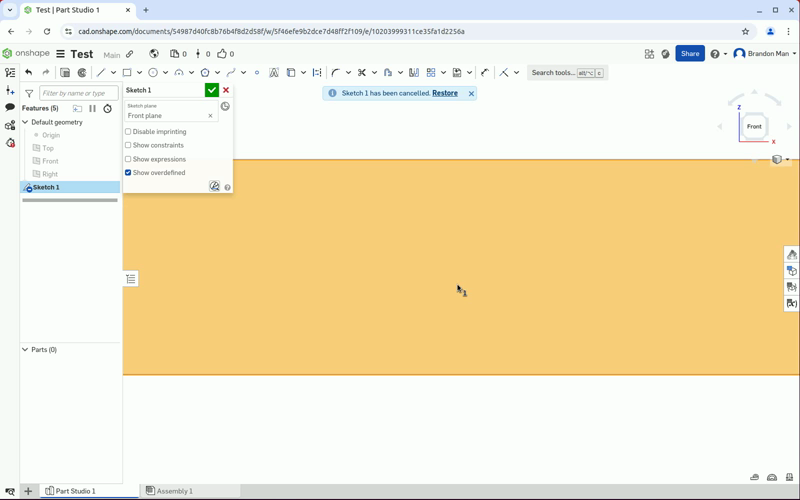
scroll(-6)
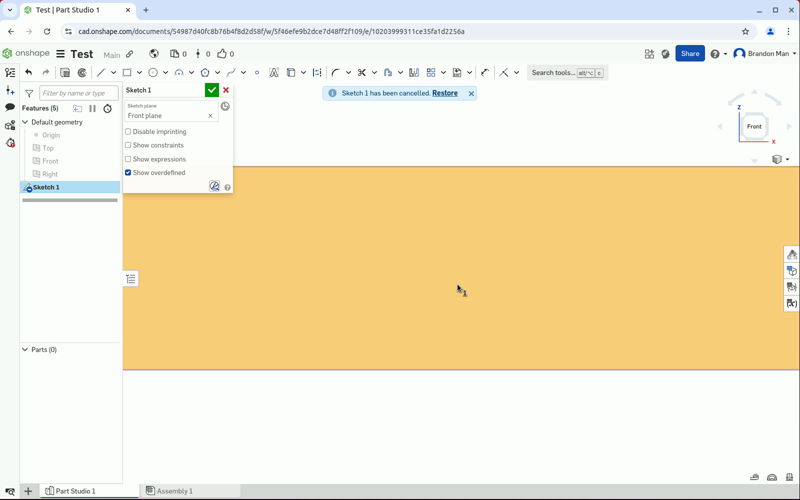
scroll(-6)
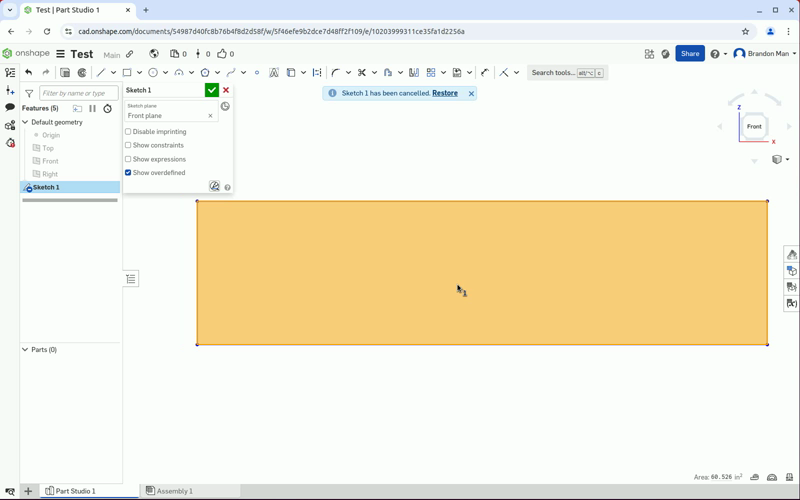
scroll(-6)
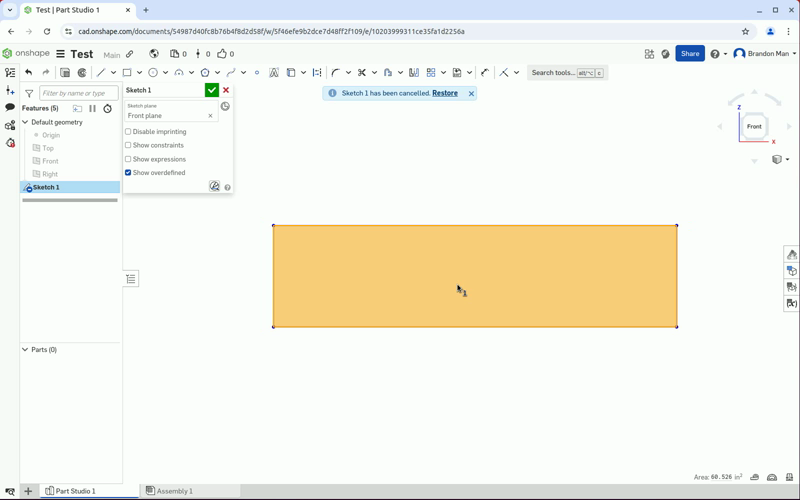
scroll(-6)
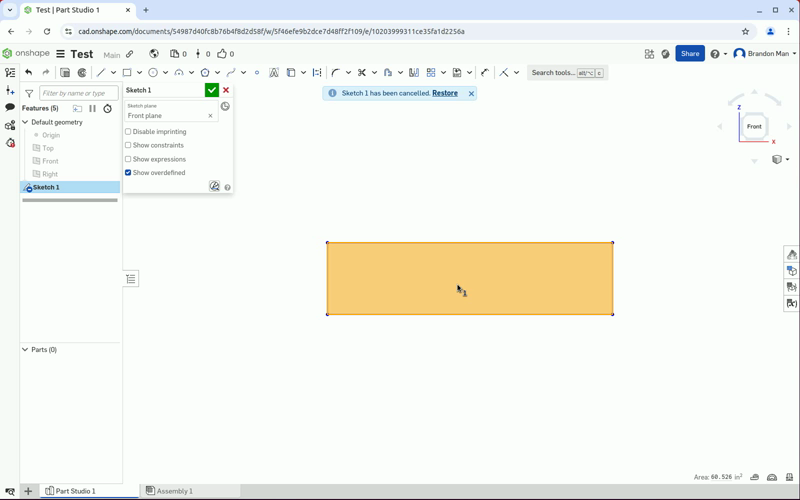
scroll(-6)
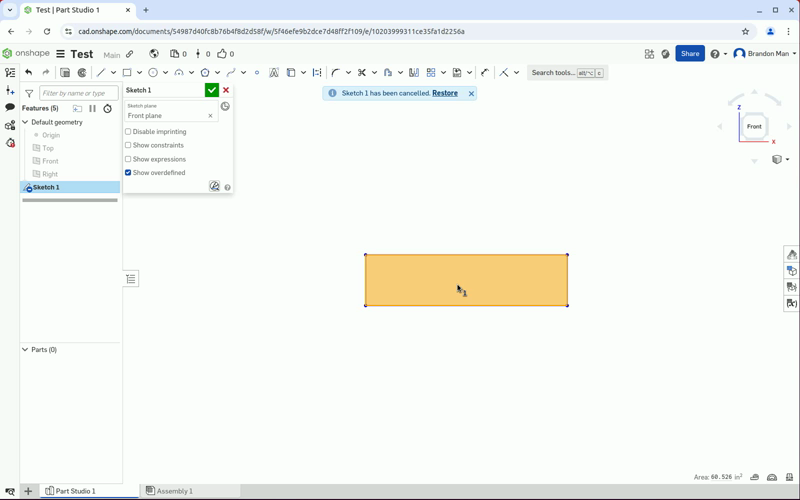
scroll(-6)
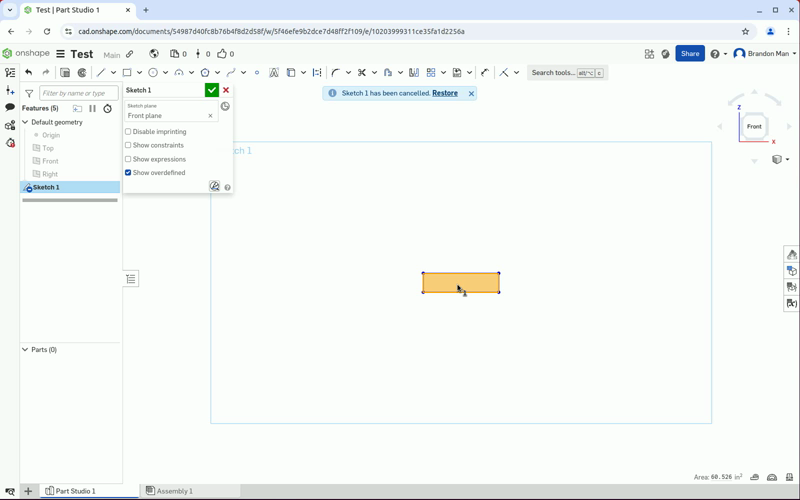
mouse_move(73, 352)
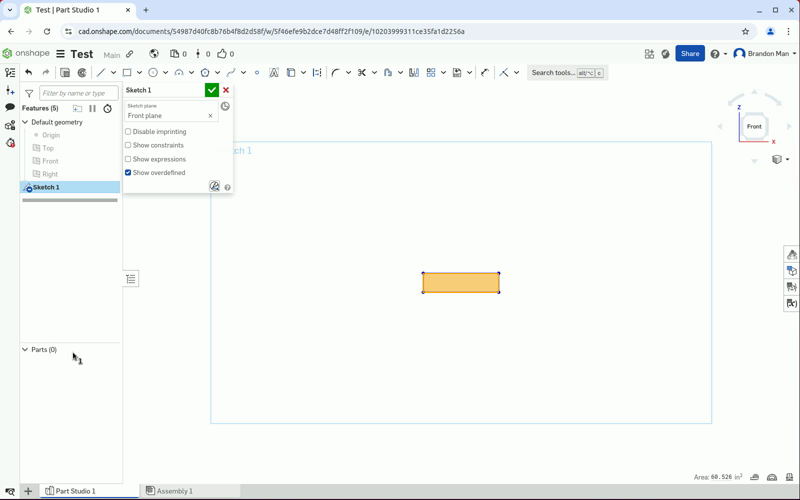
key(shift+y)
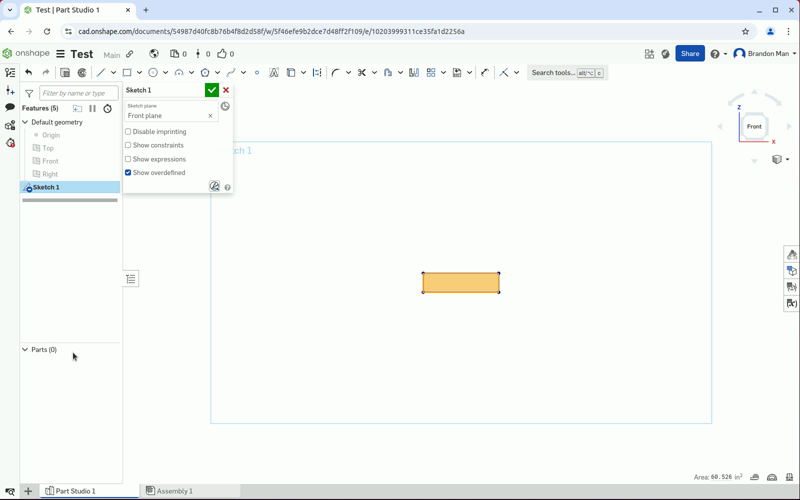
key(shift+e)
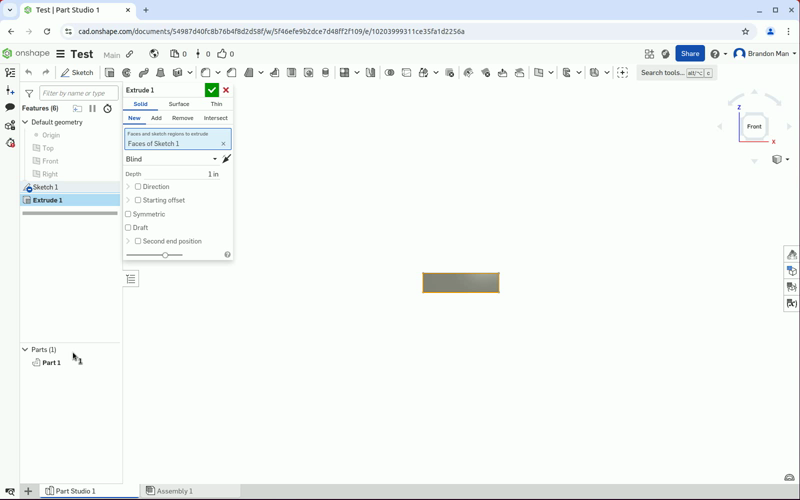
mouse_move(143, 106)
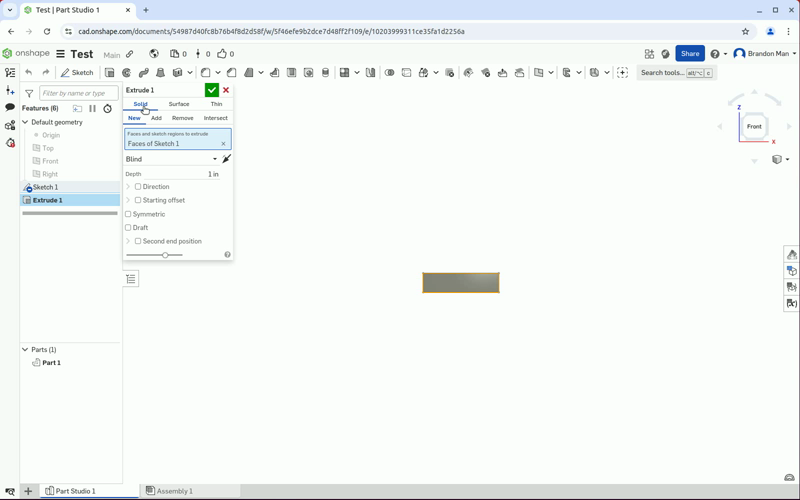
click(143, 106)
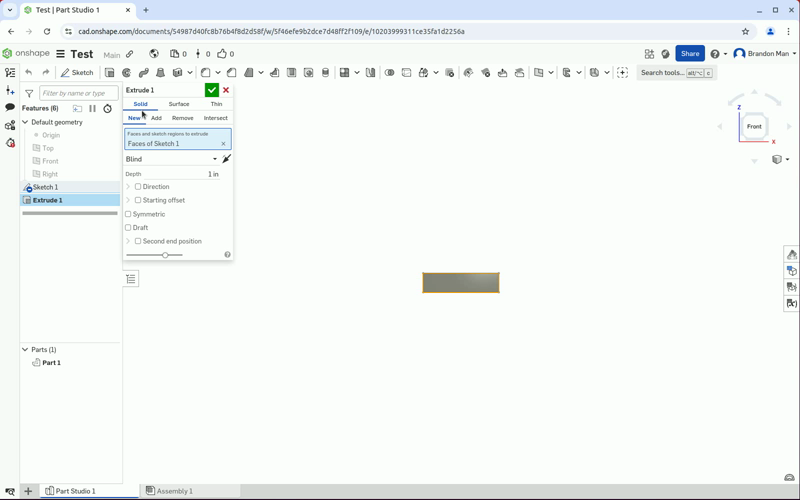
mouse_move(137, 120)
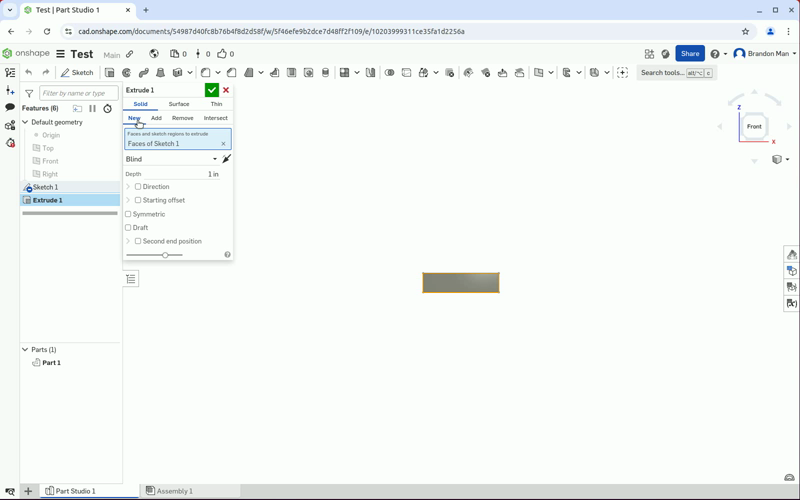
click(137, 120)
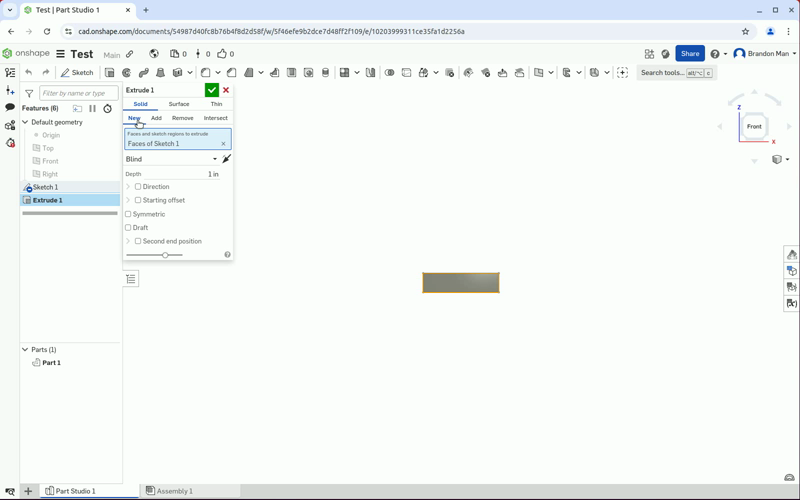
key(tab, 4)
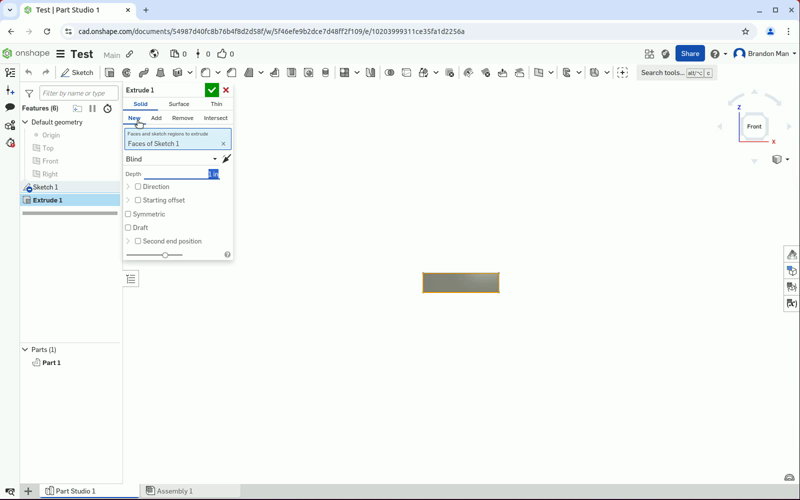
text(15.406)
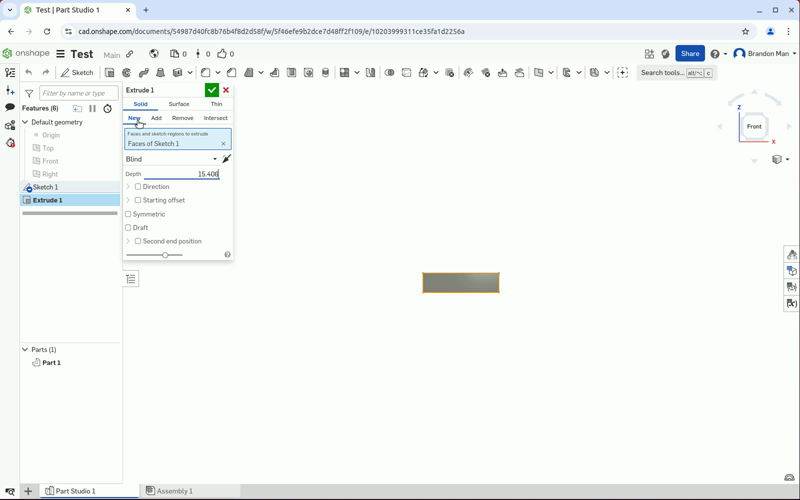
key(tab, 3)
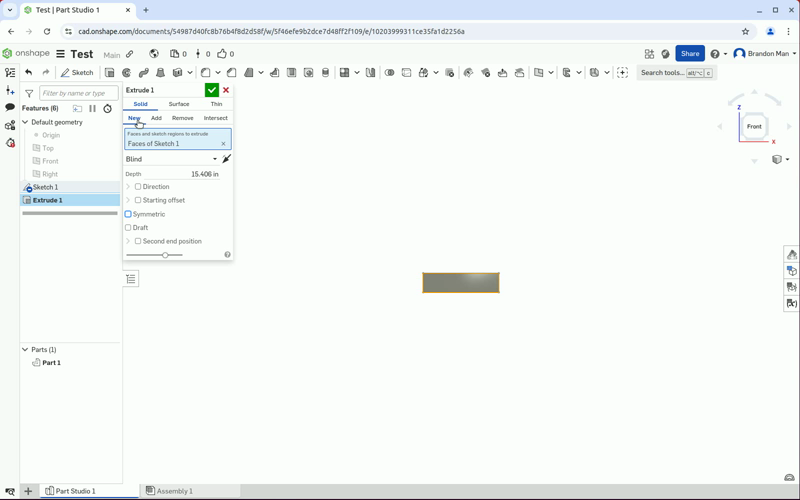
key(space)
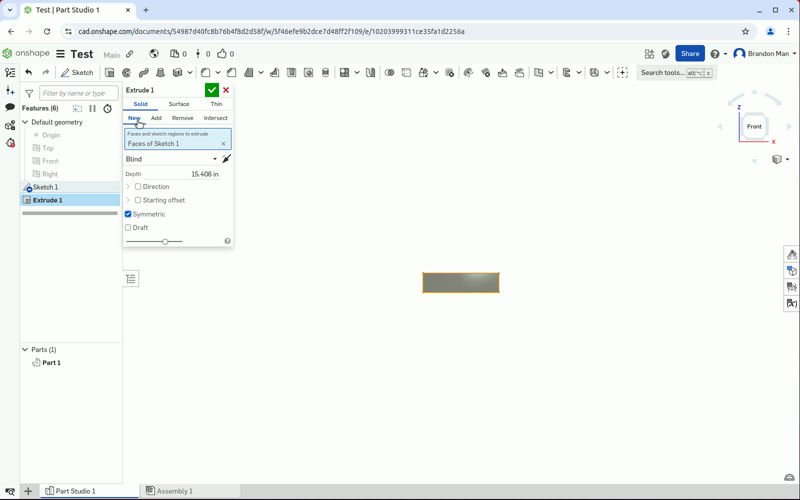
key(enter)
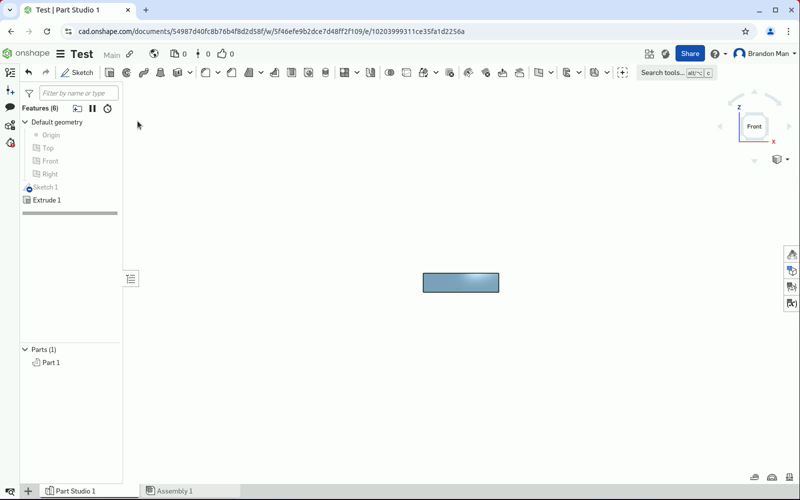
key(shift+h)
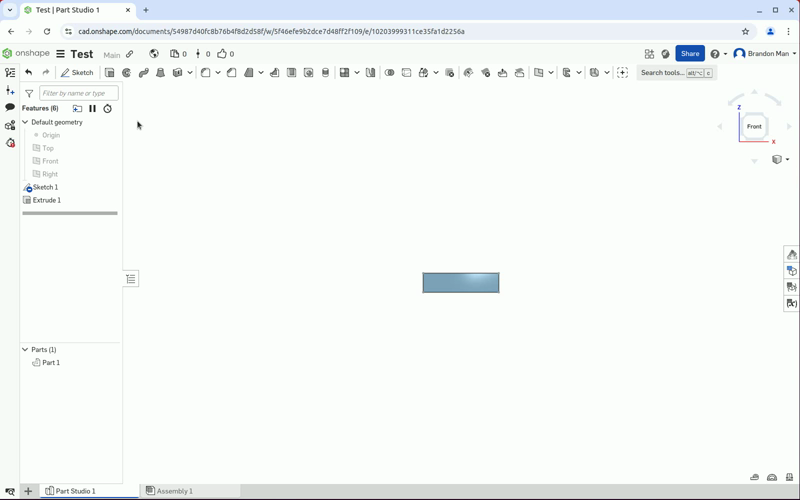
key(shift+h)
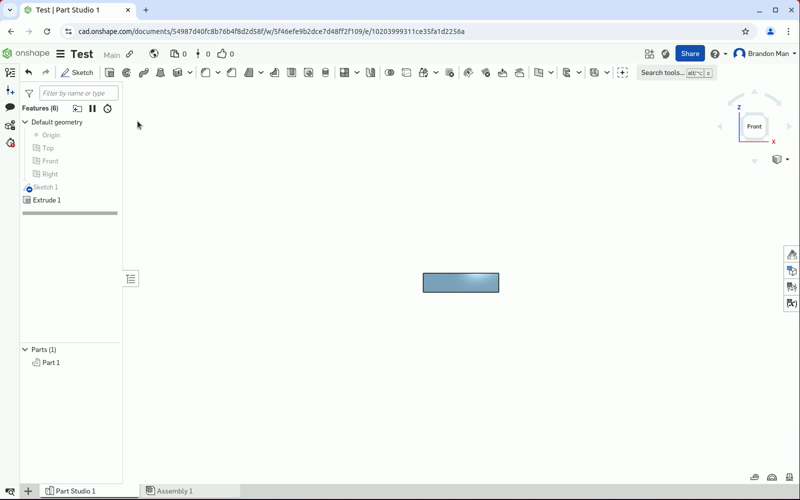
mouse_move(73, 189)
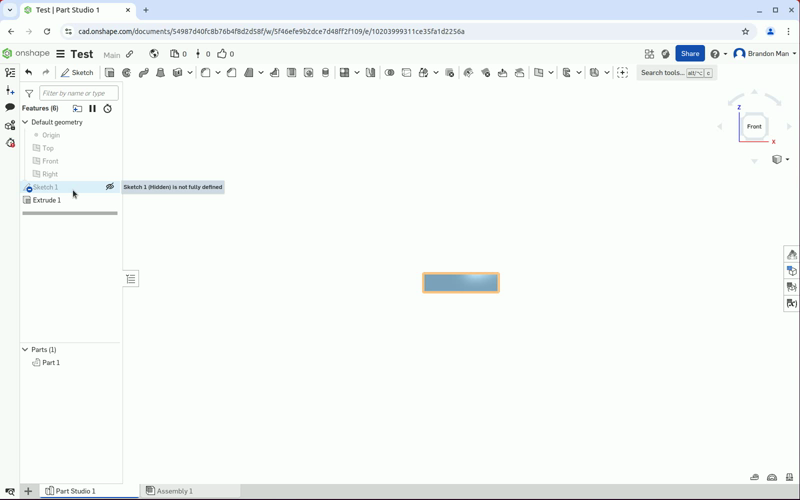
click(73, 189)
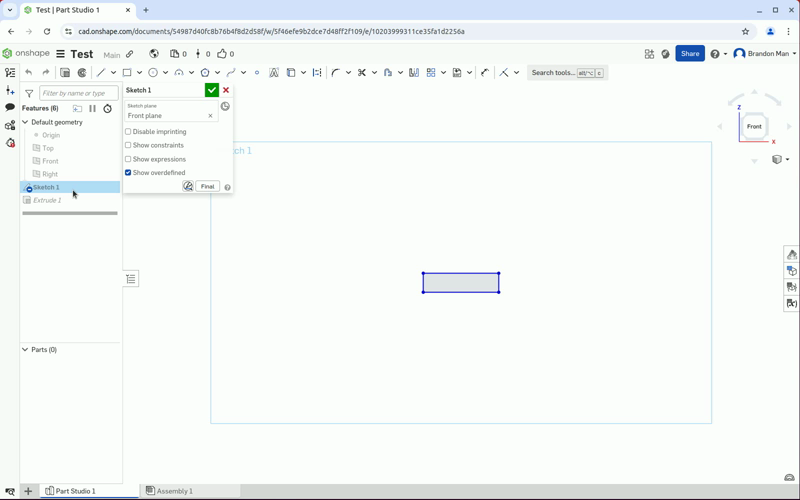
mouse_move(229, 92)
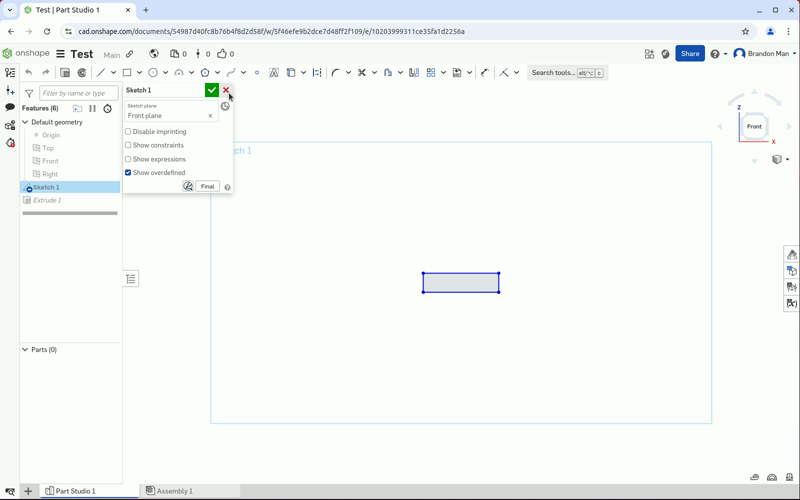
click(229, 92)
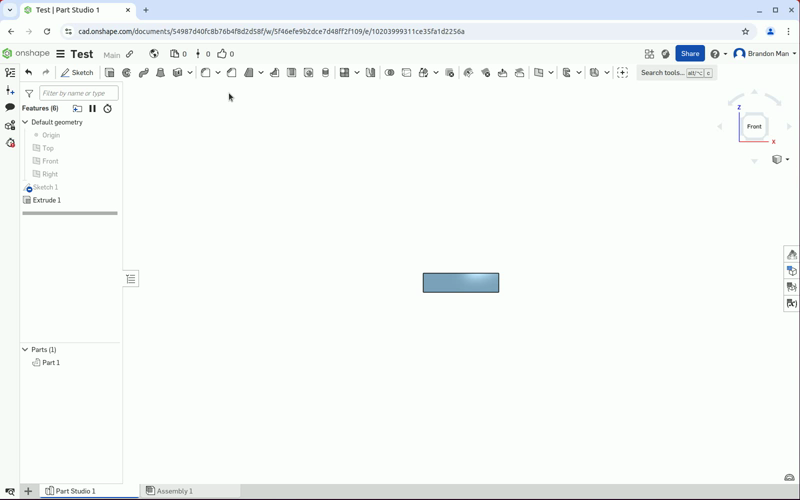
mouse_move(73, 352)
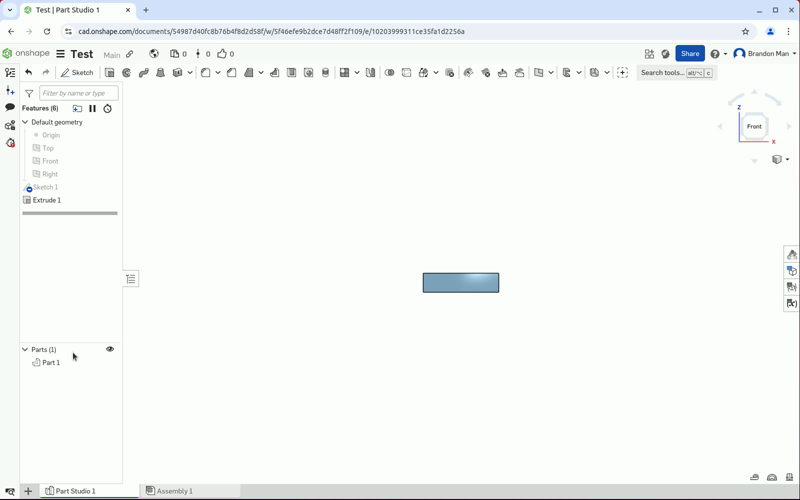
key(y)
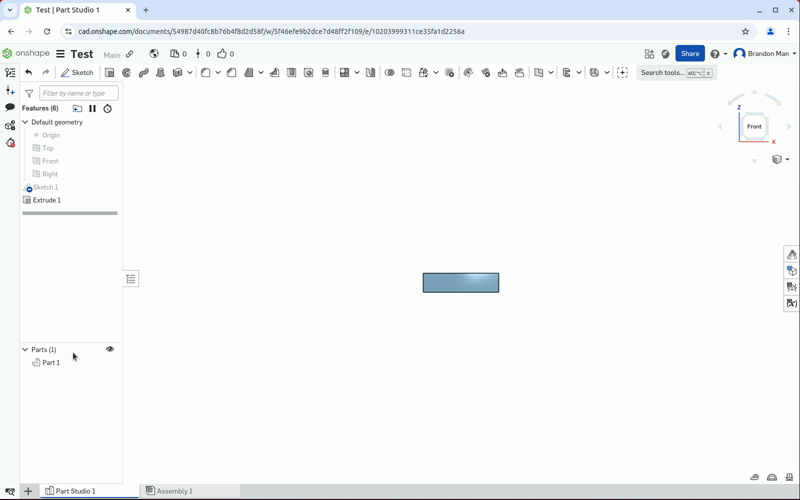
key(shift+p)
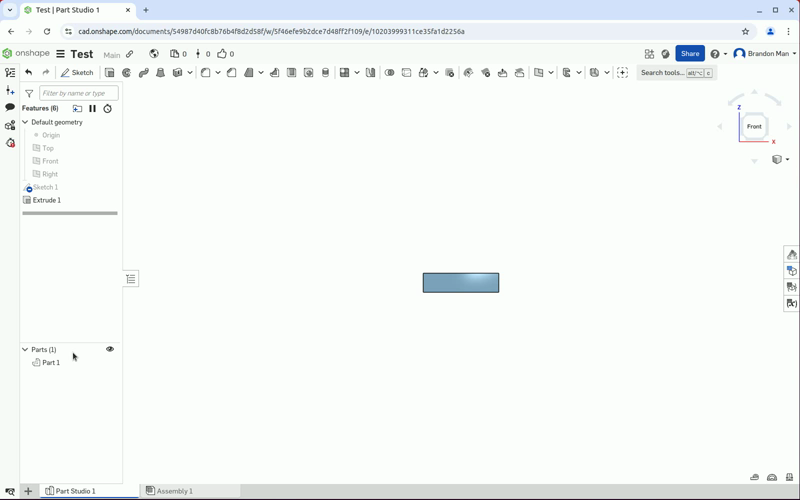
key(space)
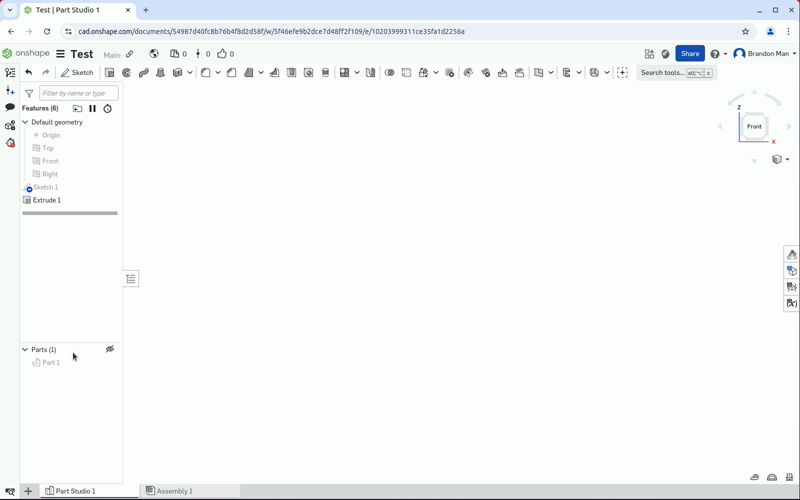
key_down(shift)
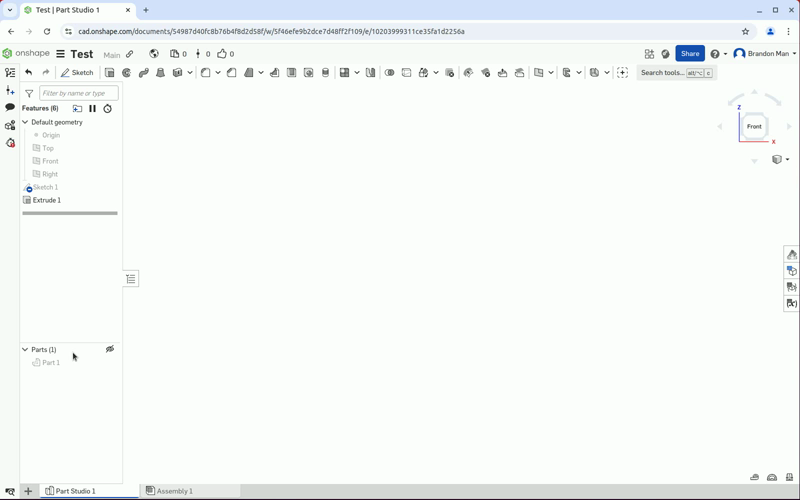
key(down)
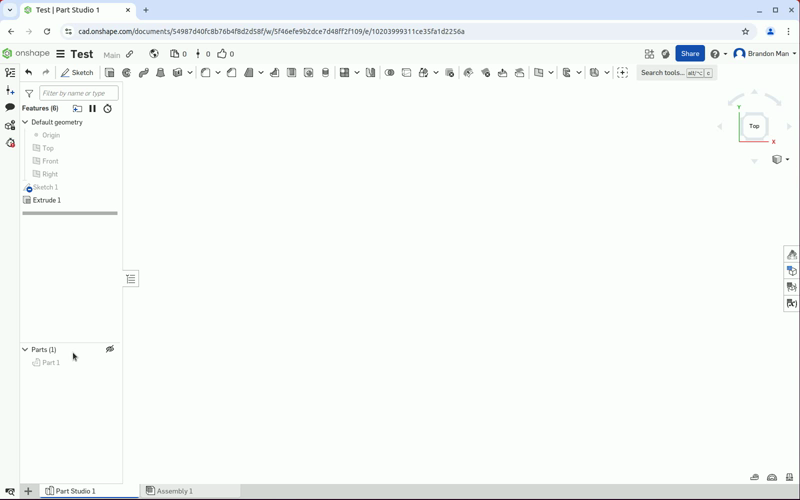
key_up(shift)
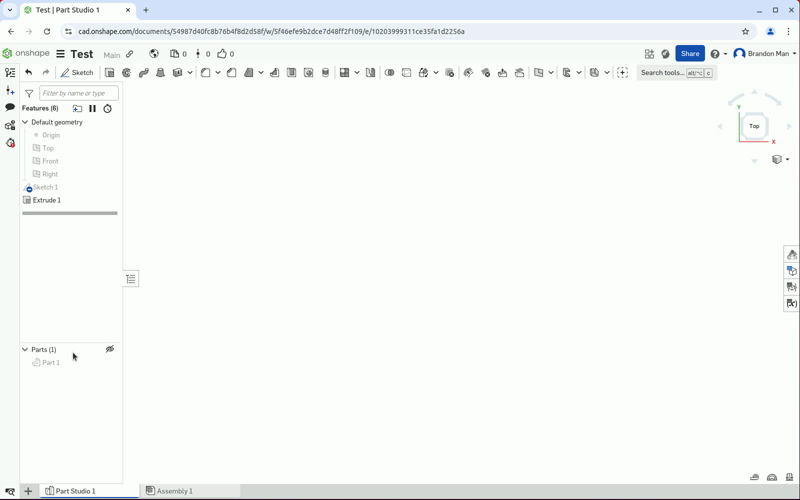
mouse_move(73, 352)
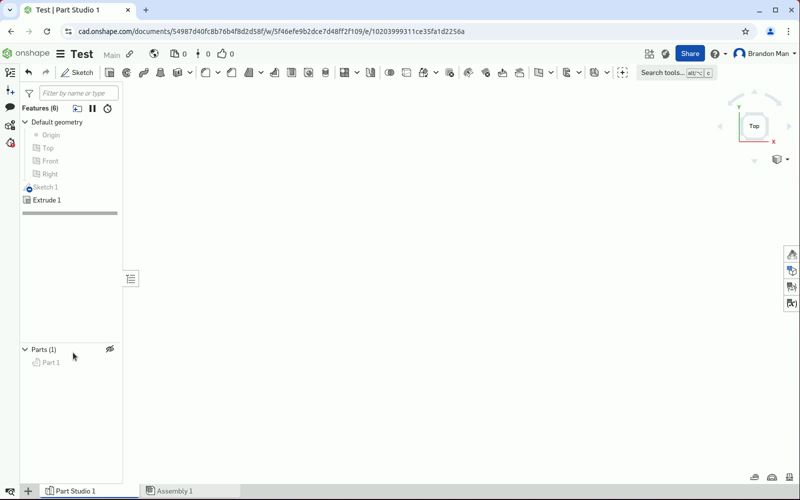
key(shift+y)
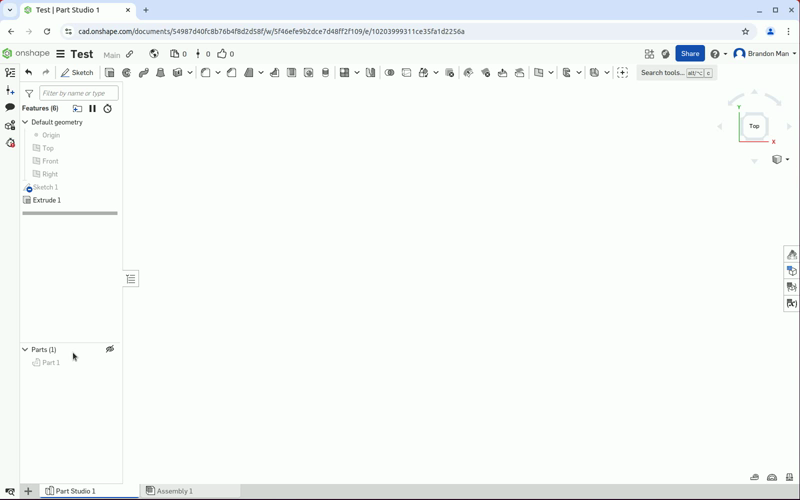
key(shift+s)
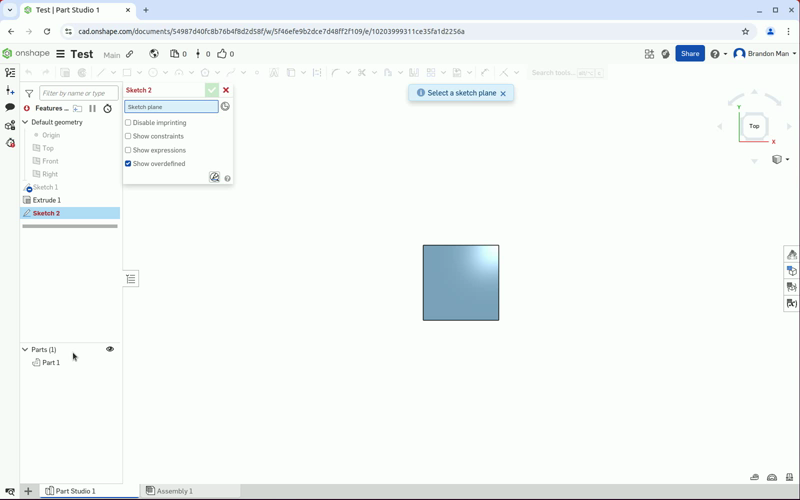
mouse_move(73, 150)
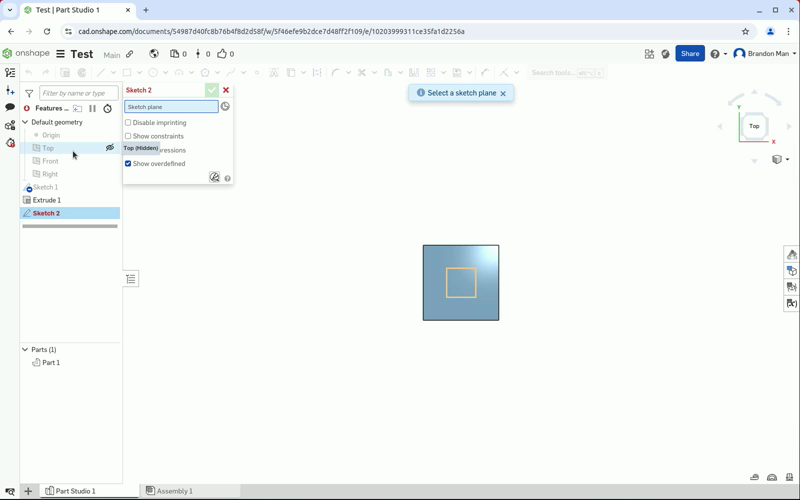
click(73, 150)
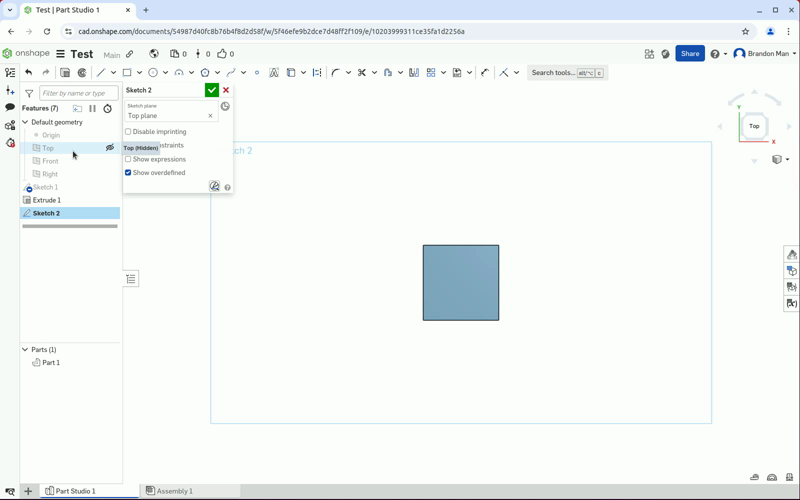
mouse_move(73, 352)
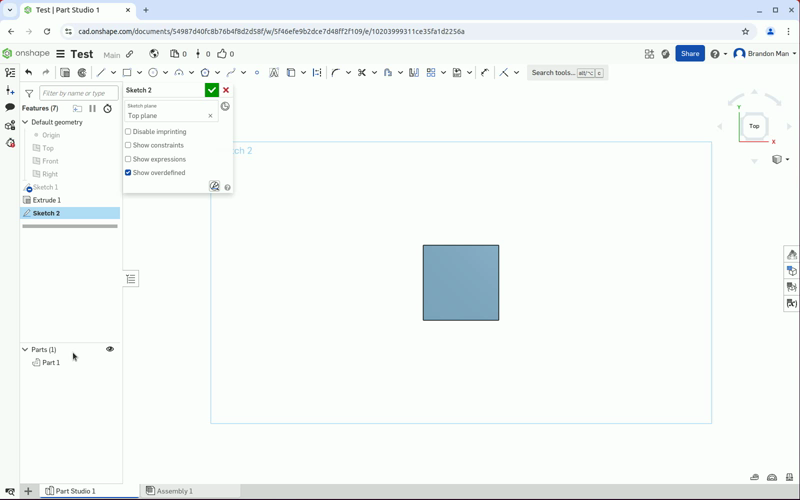
key(y)
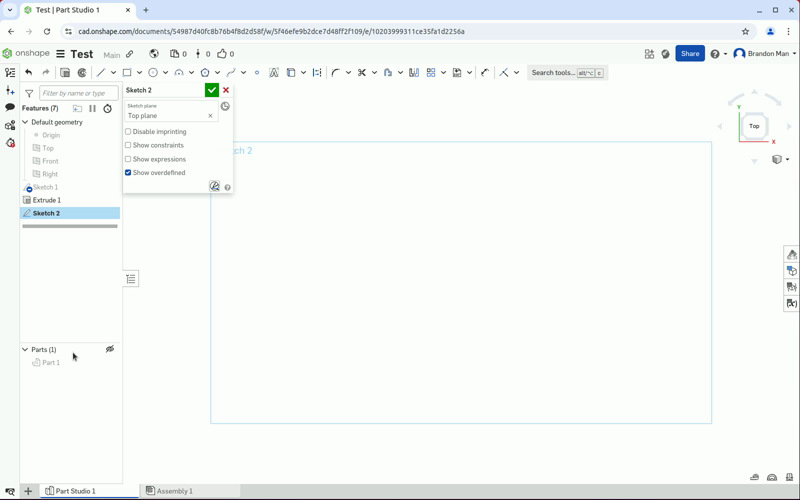
key(c)
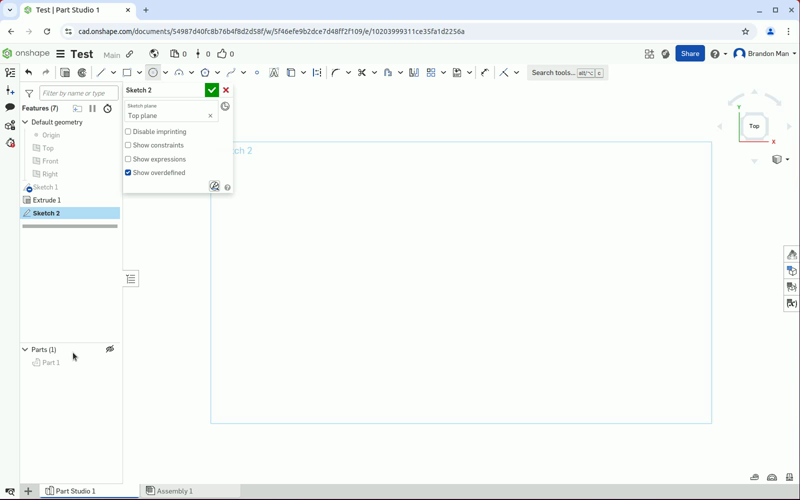
key_down(shift)
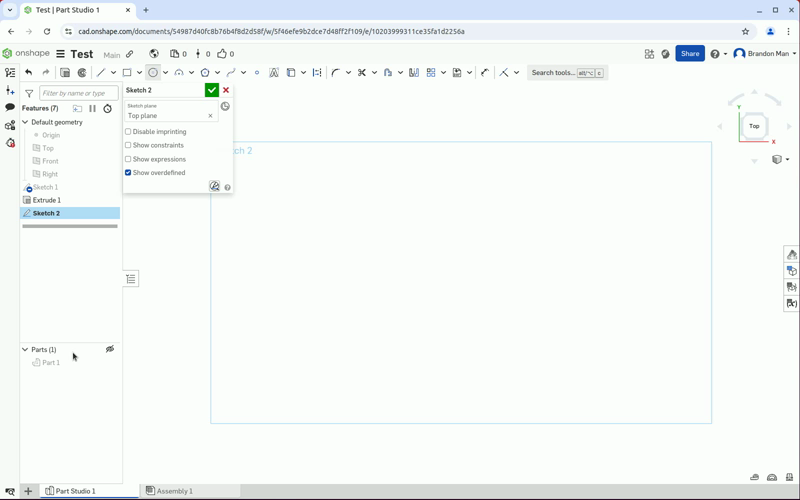
mouse_move(460, 282)
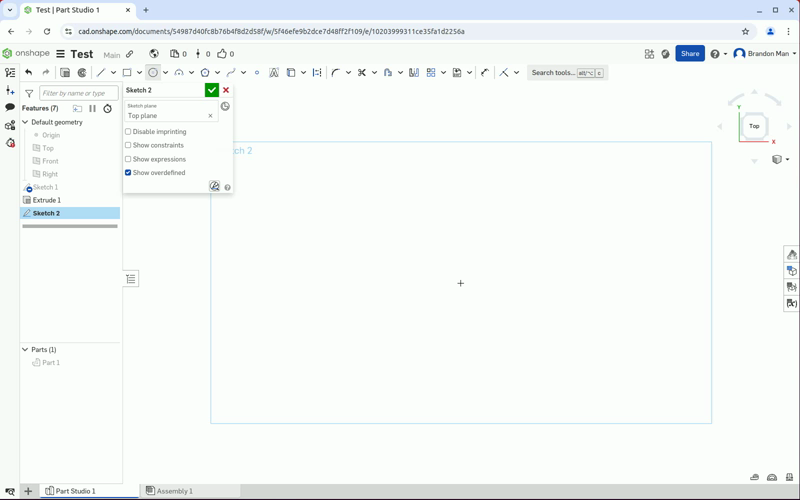
click(460, 282)
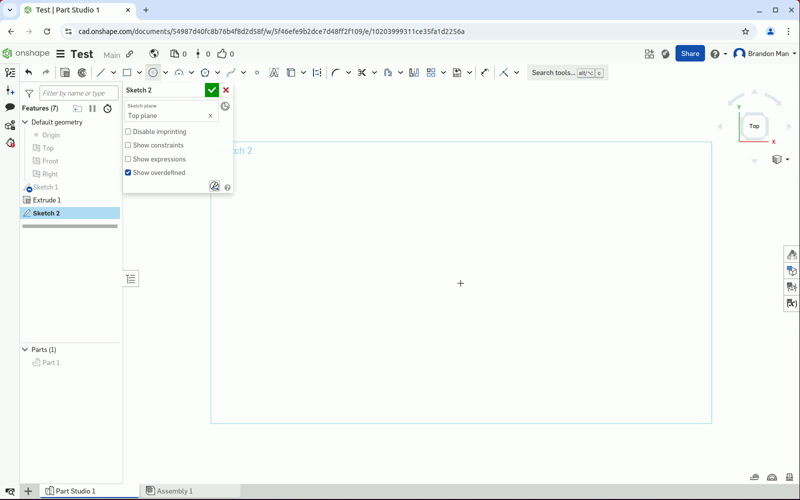
key_up(shift)
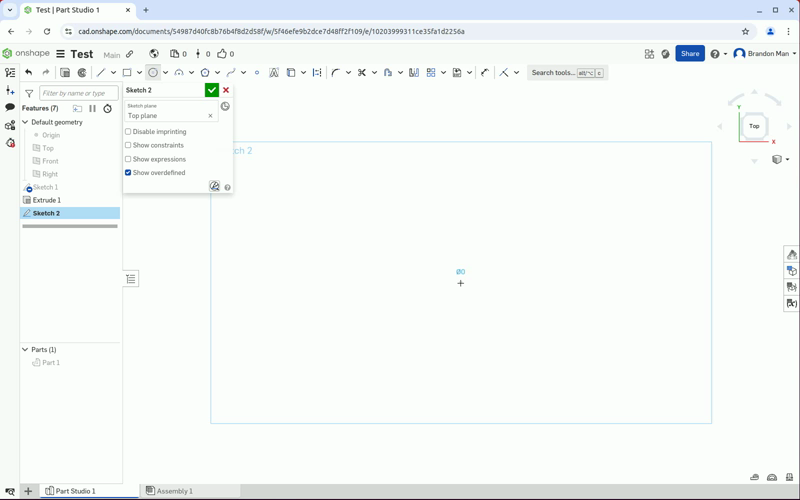
mouse_move(467, 282)
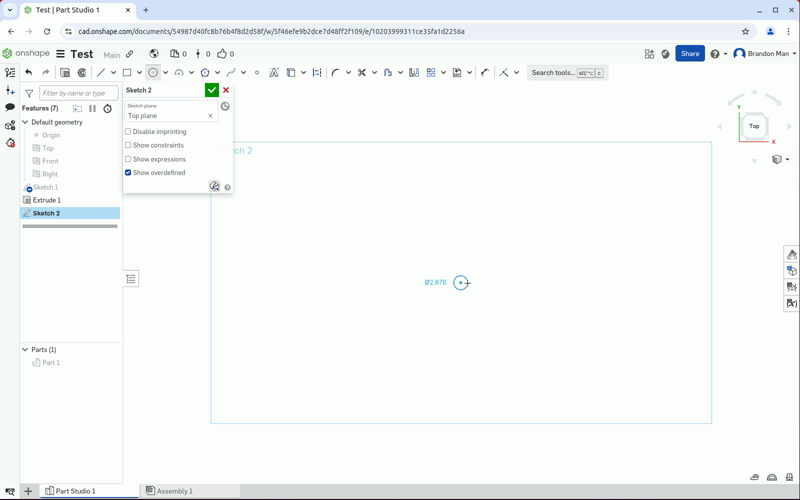
click(467, 282)
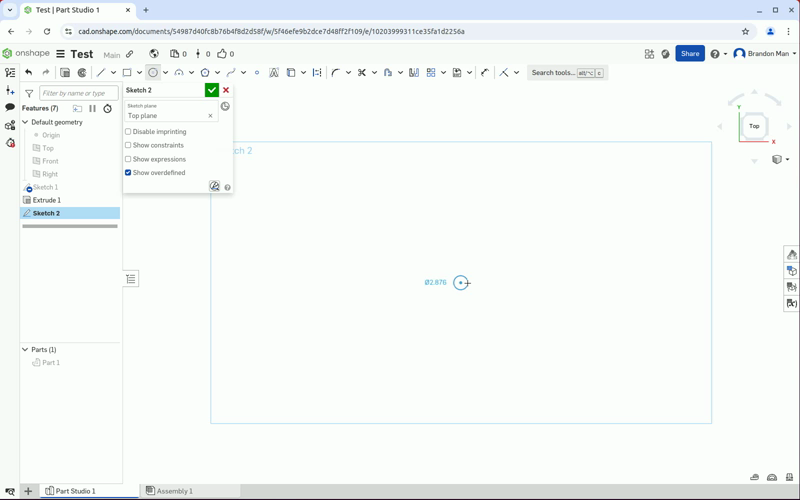
key(esc)
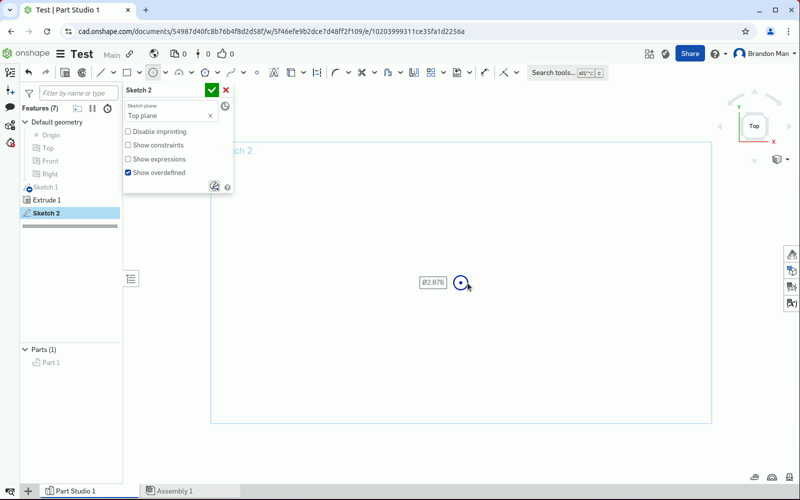
mouse_move(461, 281)
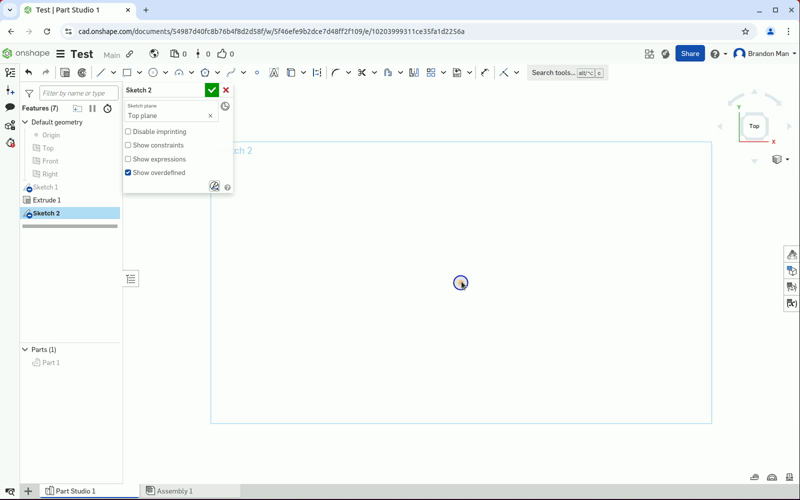
scroll(6)
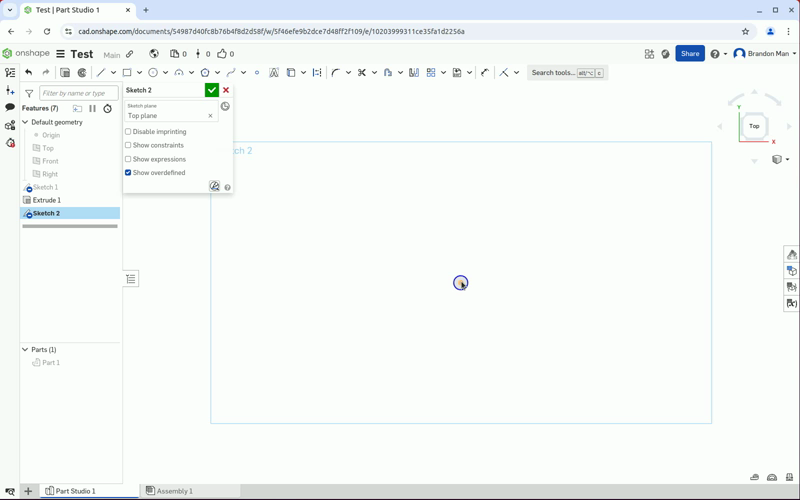
scroll(6)
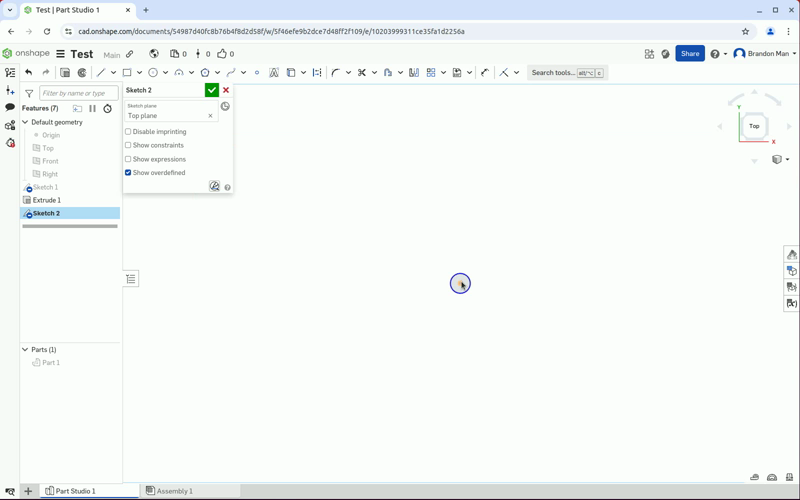
scroll(6)
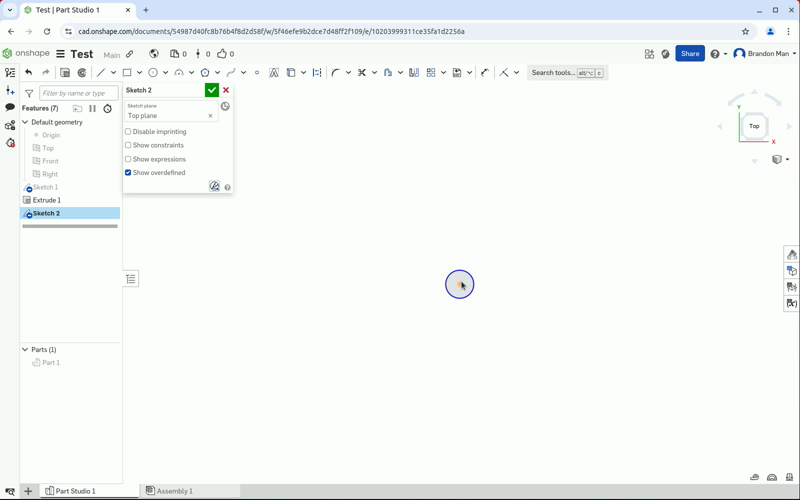
scroll(6)
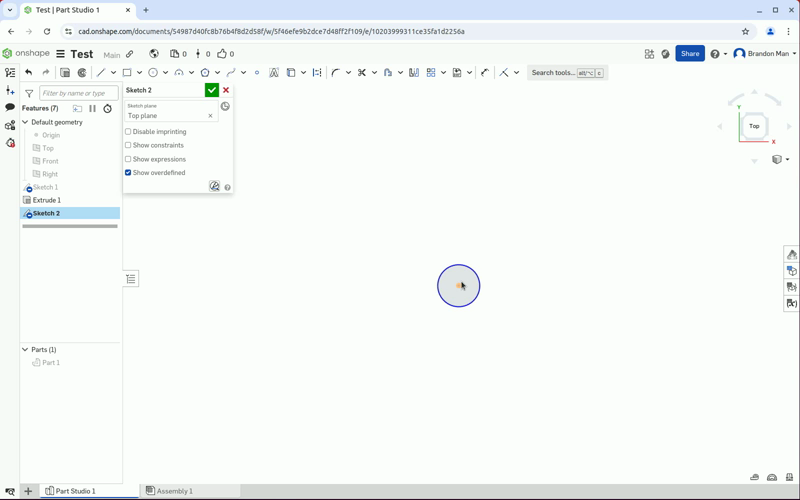
scroll(6)
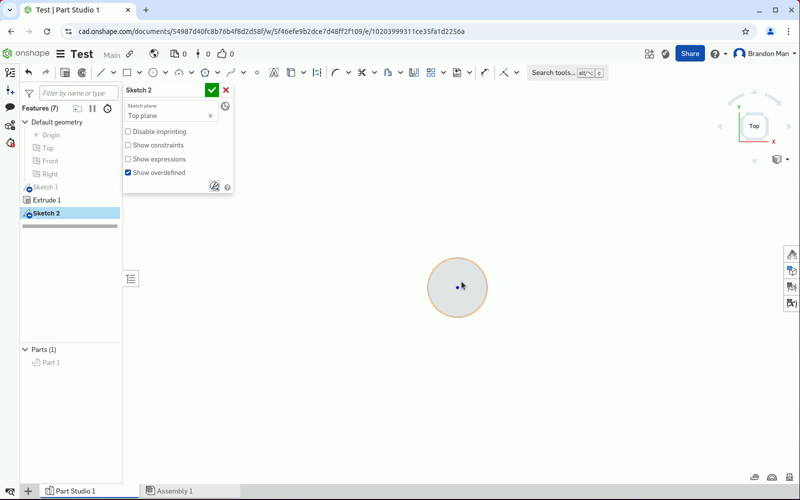
scroll(6)
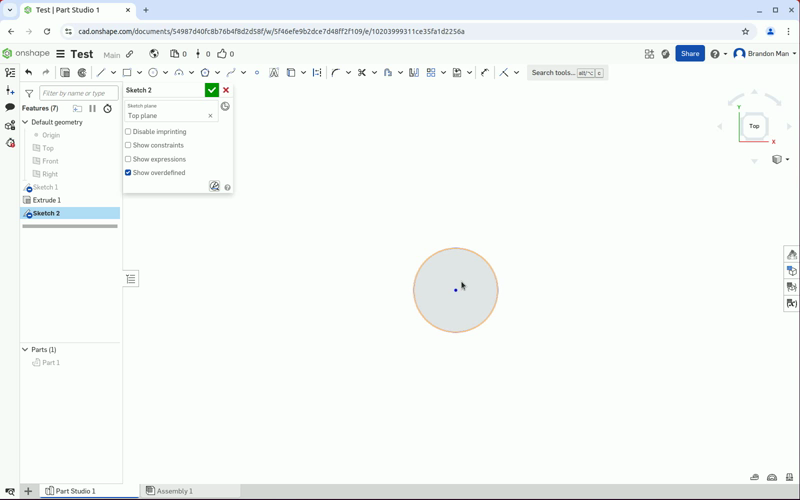
scroll(6)
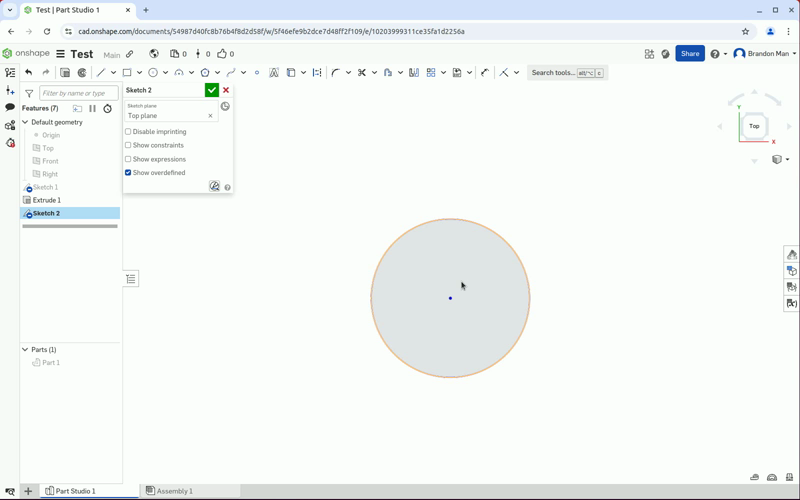
click(461, 281)
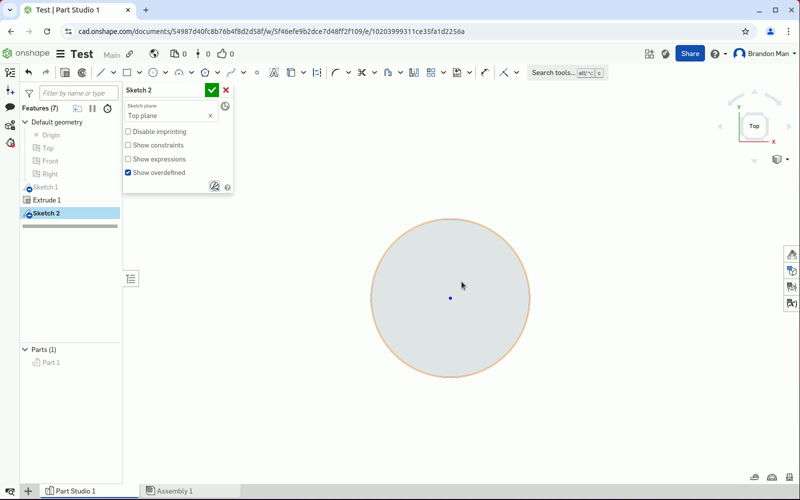
scroll(-6)
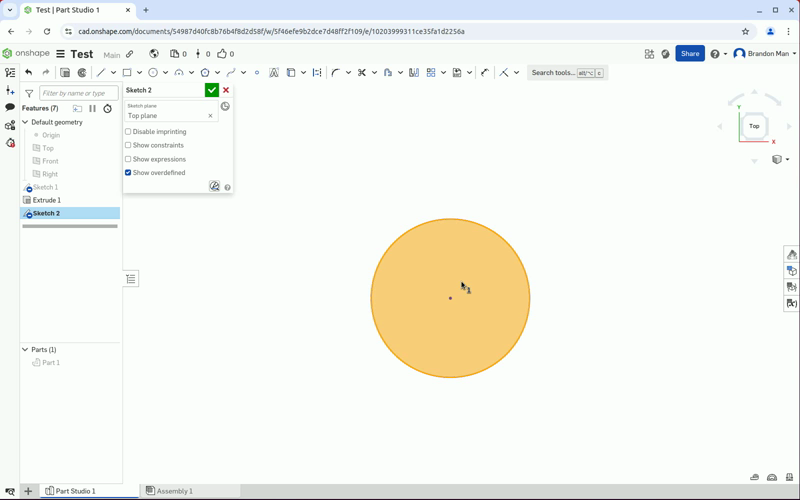
scroll(-6)
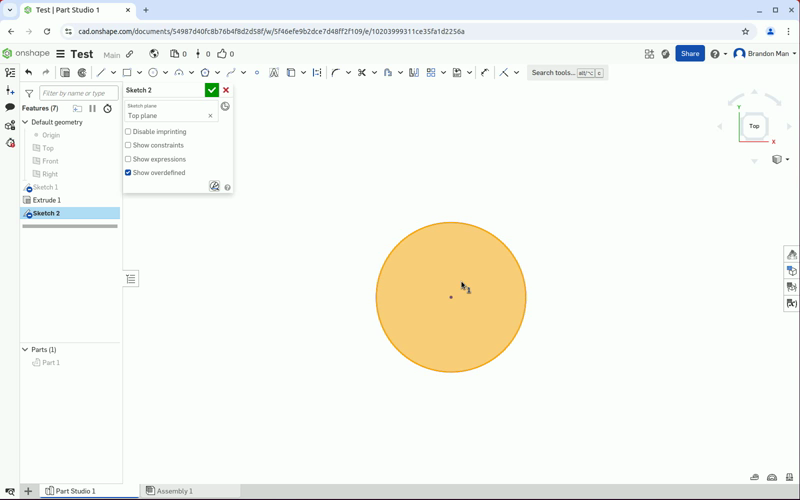
scroll(-6)
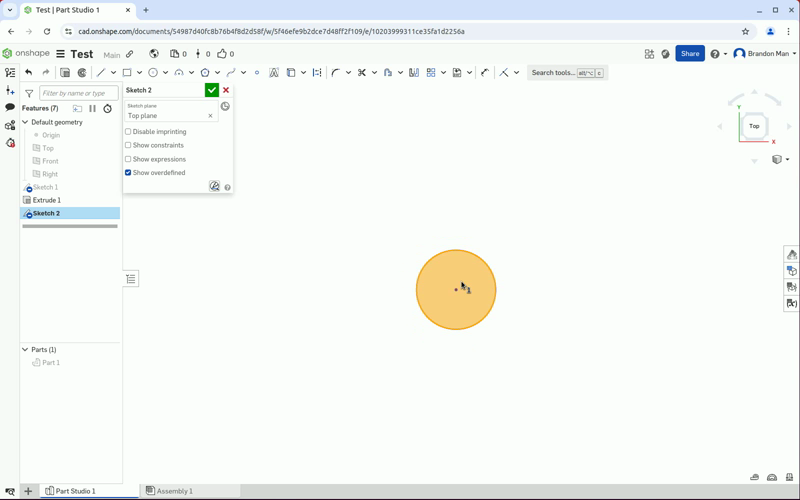
scroll(-6)
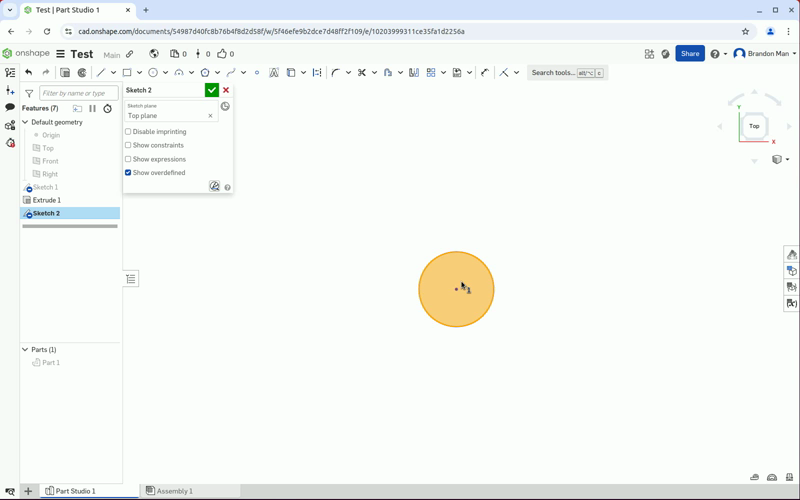
scroll(-6)
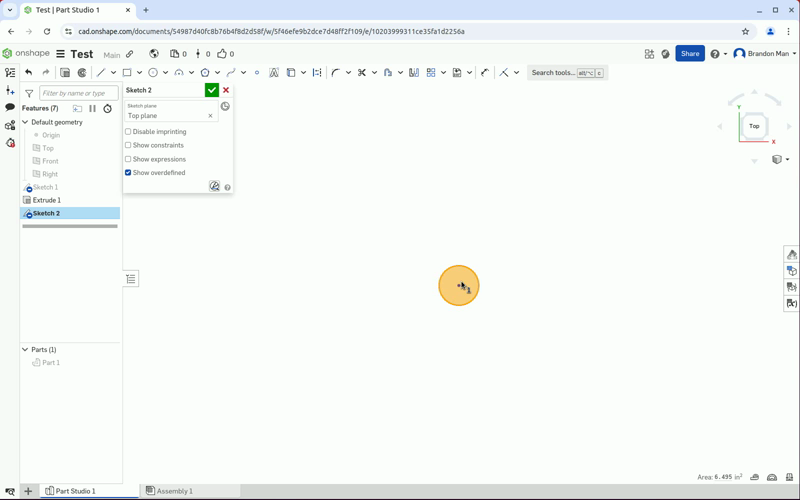
scroll(-6)
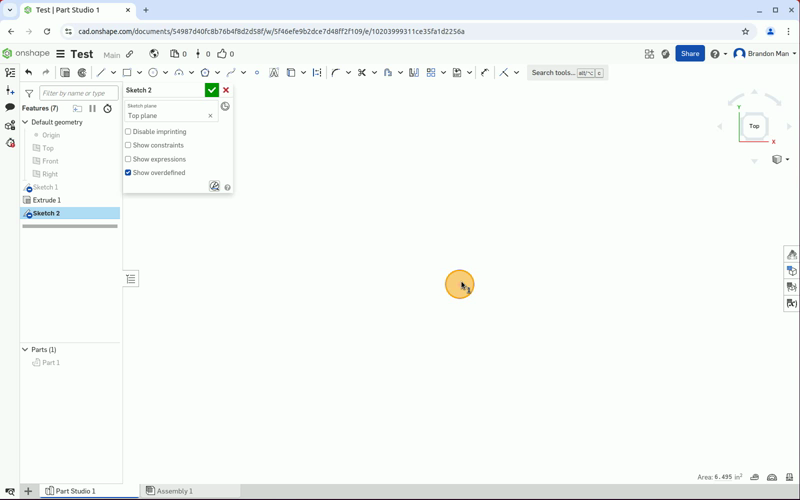
scroll(-6)
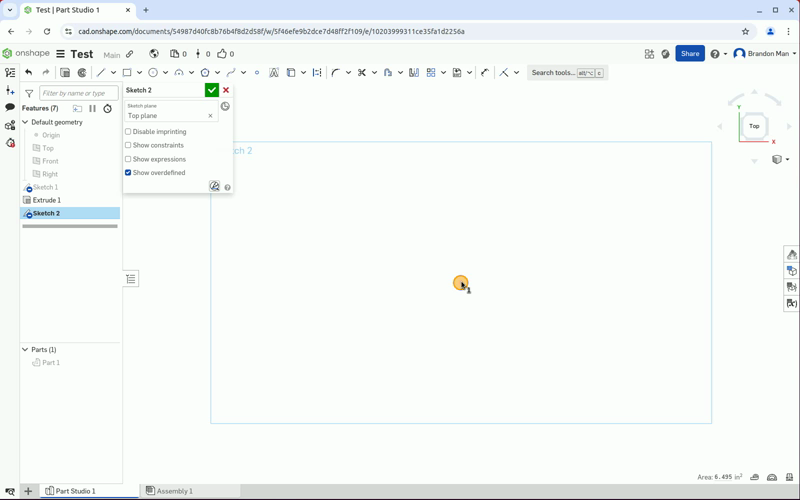
mouse_move(73, 352)
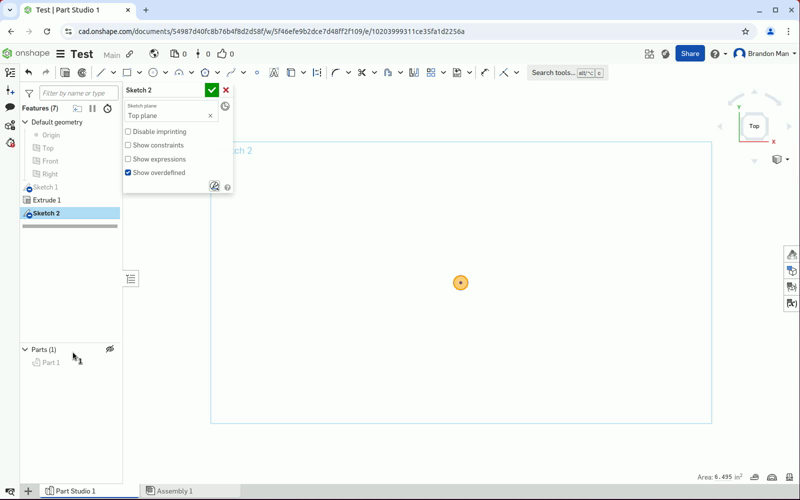
key(shift+y)
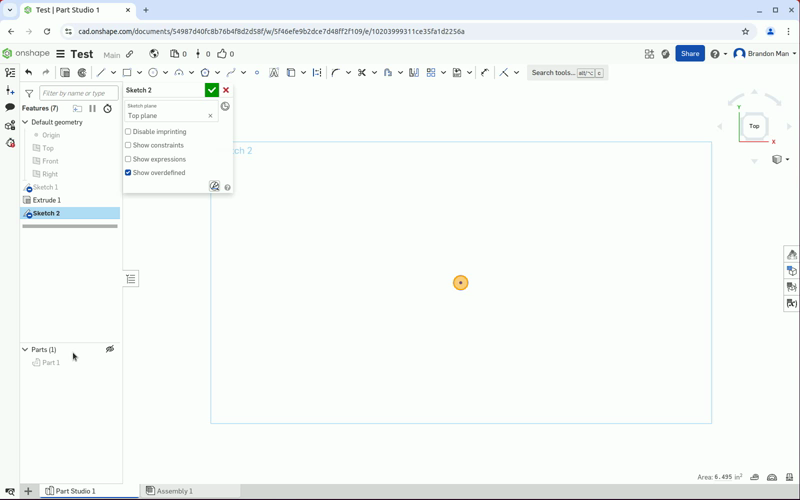
key(shift+e)
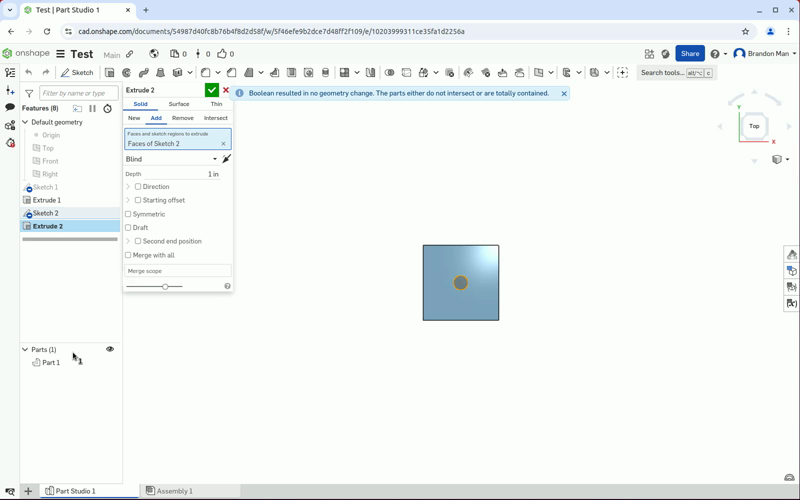
mouse_move(143, 106)
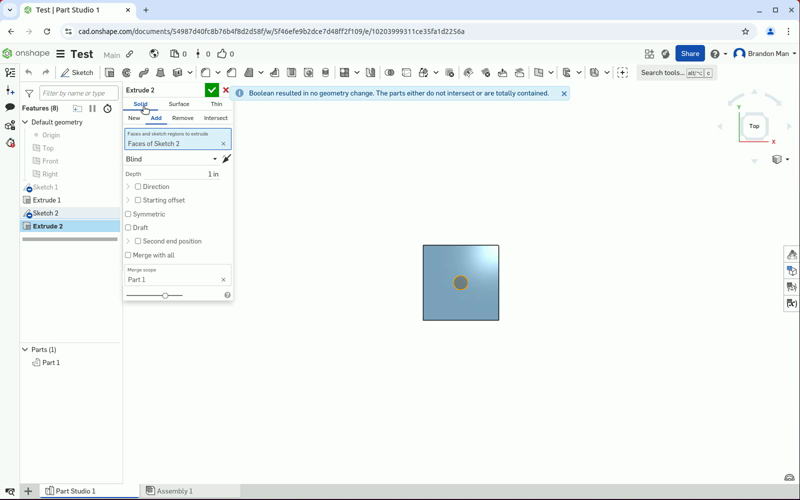
click(143, 106)
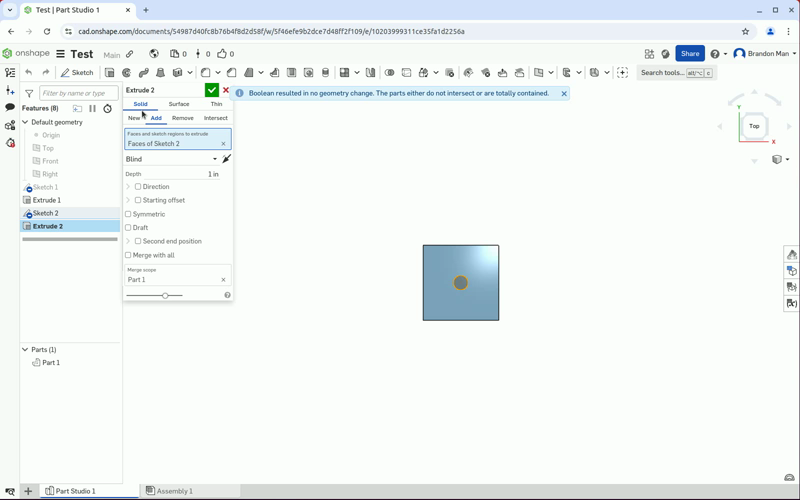
mouse_move(137, 120)
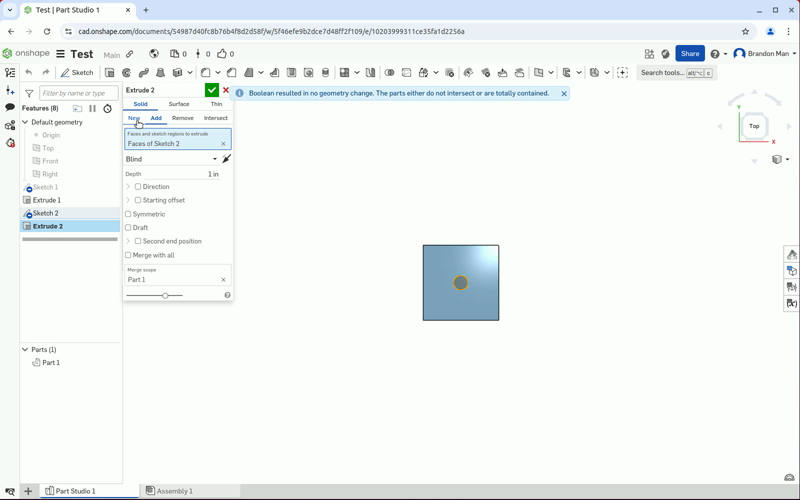
click(137, 120)
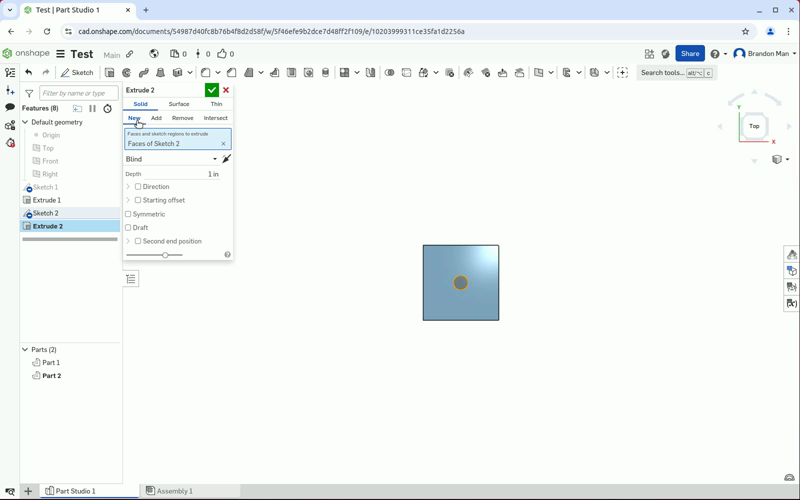
key(tab, 4)
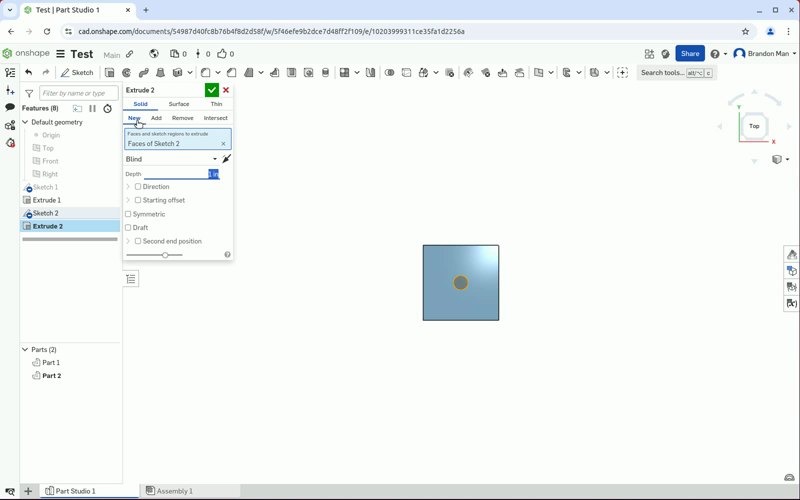
text(23.108)
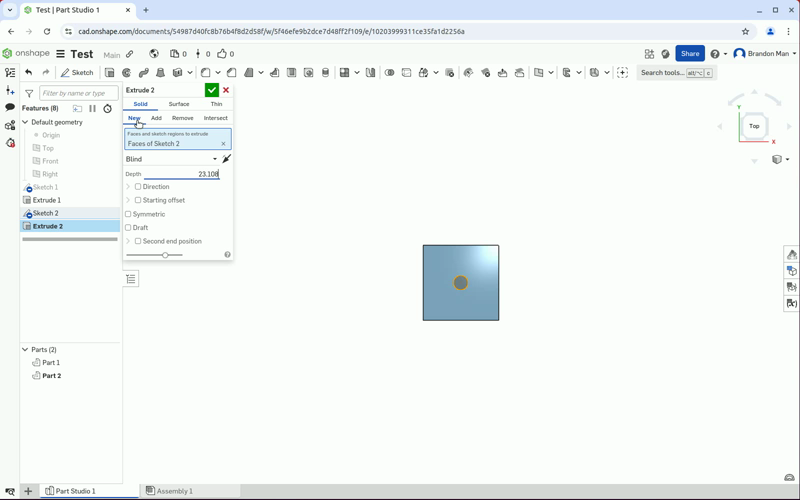
key(enter)
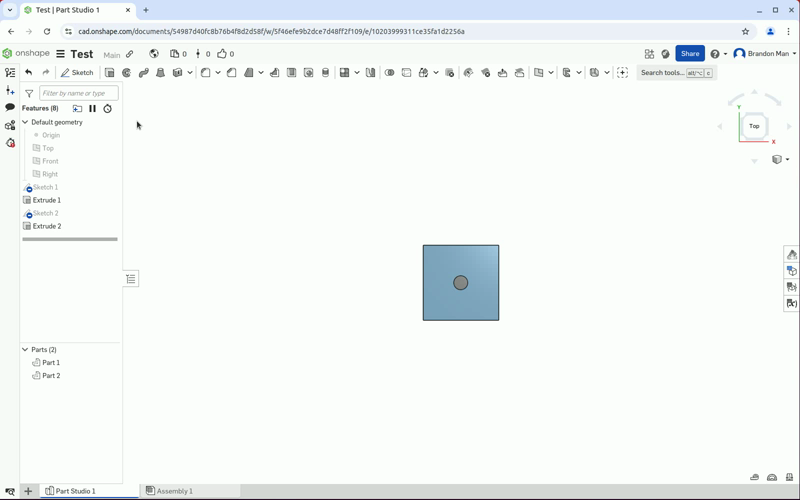
key(shift+h)
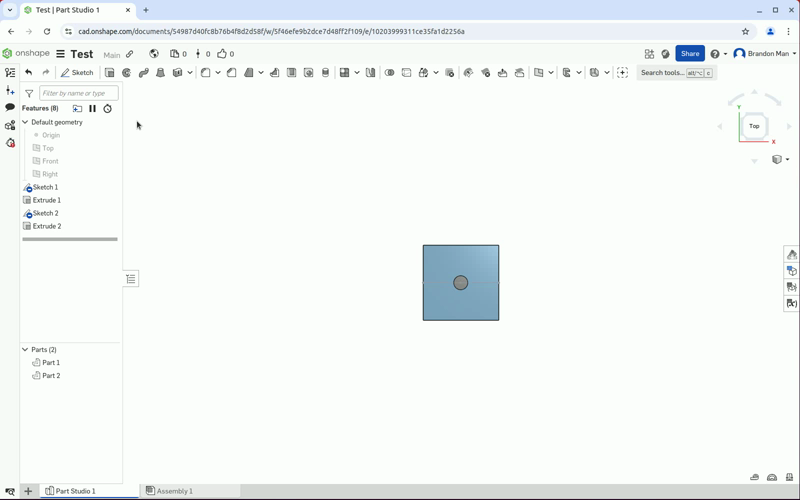
key(shift+h)
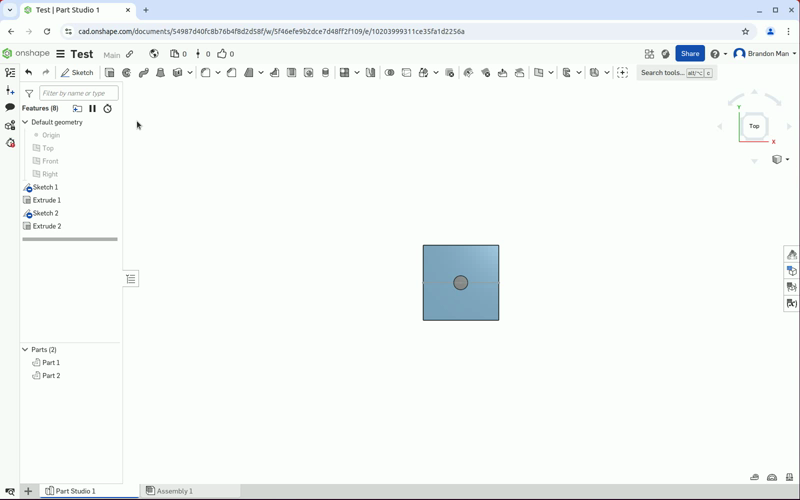
key(shift+7)
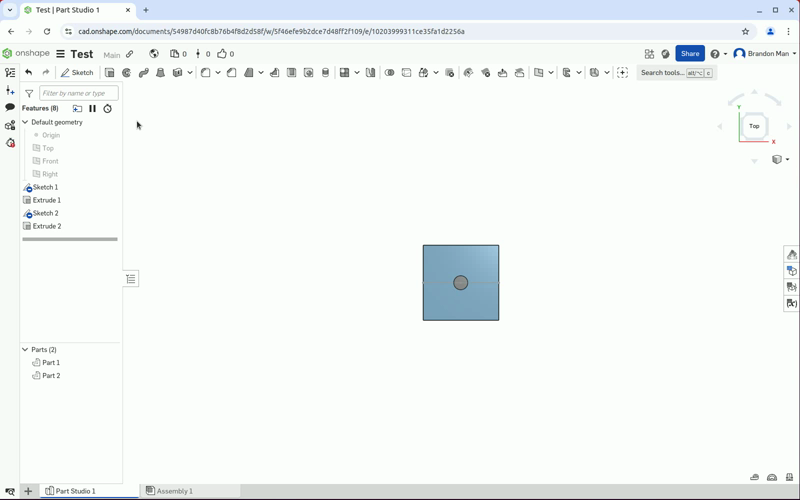
key(up, 3)
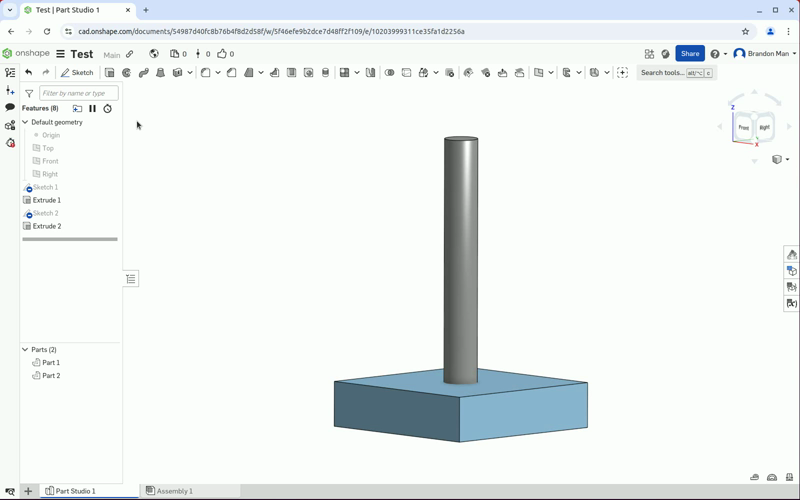
key(left, 3)
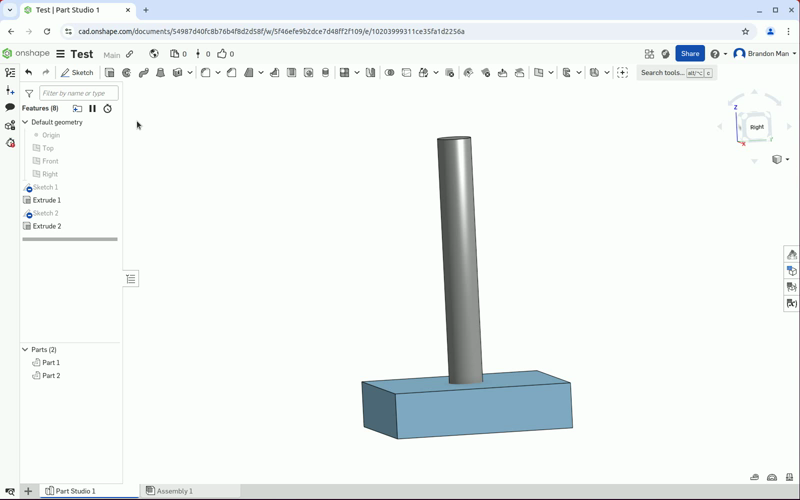
key(right, 3)
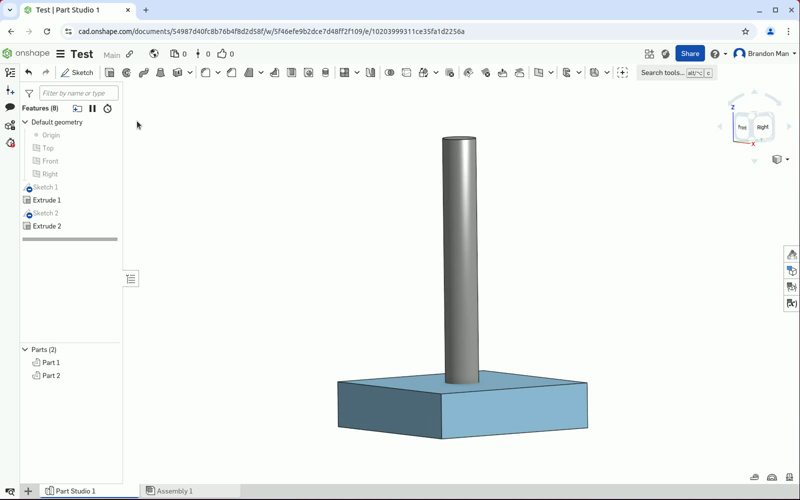
key(down, 3)
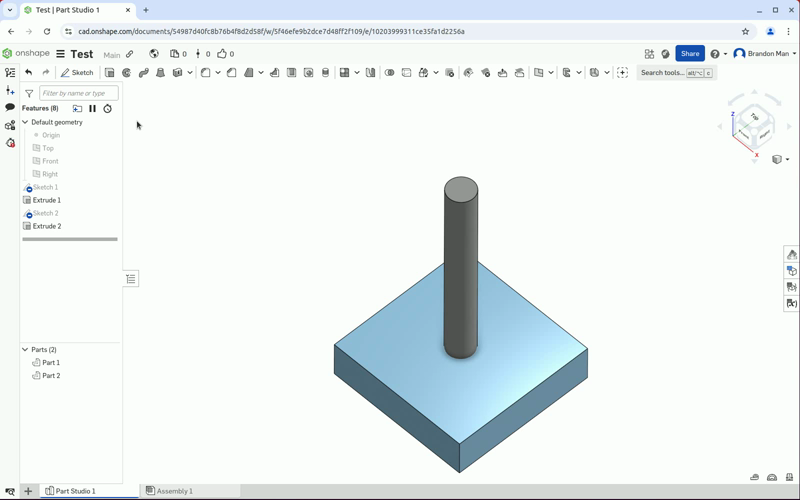
mouse_move(73, 189)
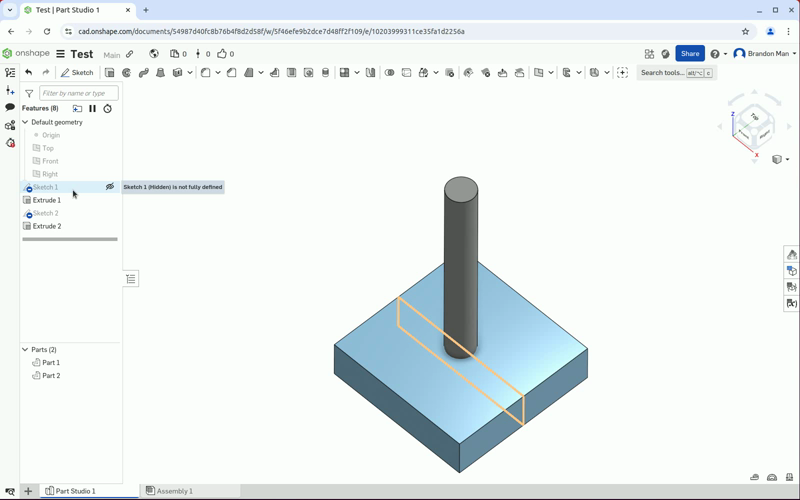
click(73, 189)